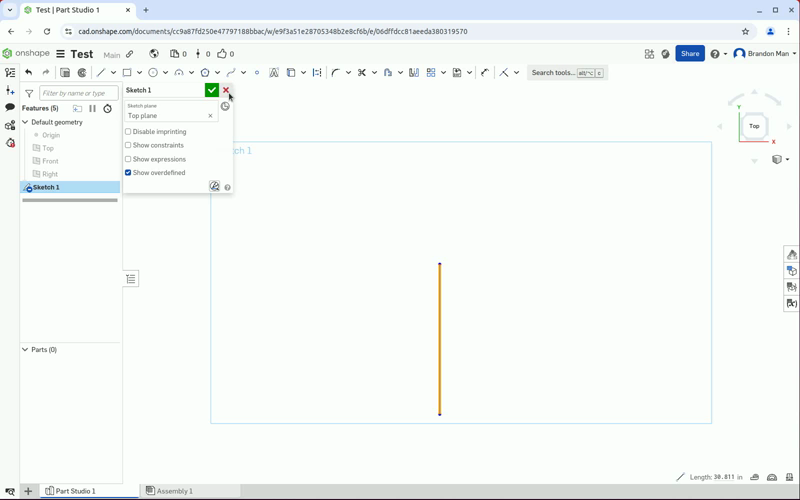
key(shift+h)
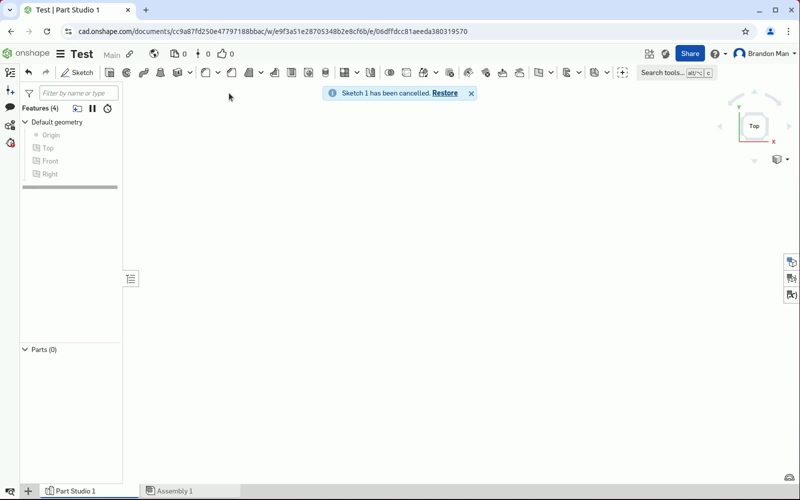
mouse_move(73, 352)
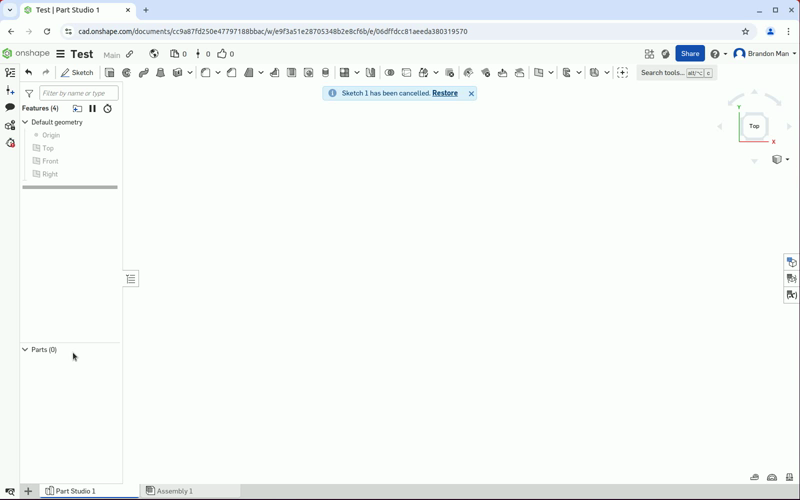
key(y)
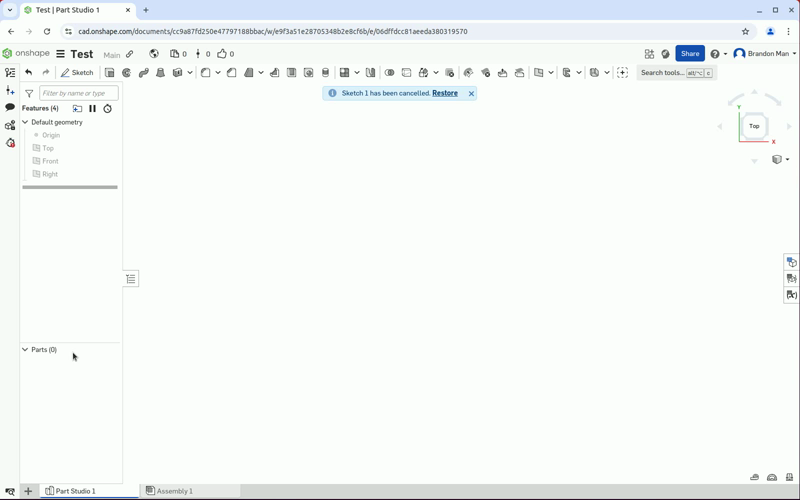
key(shift+p)
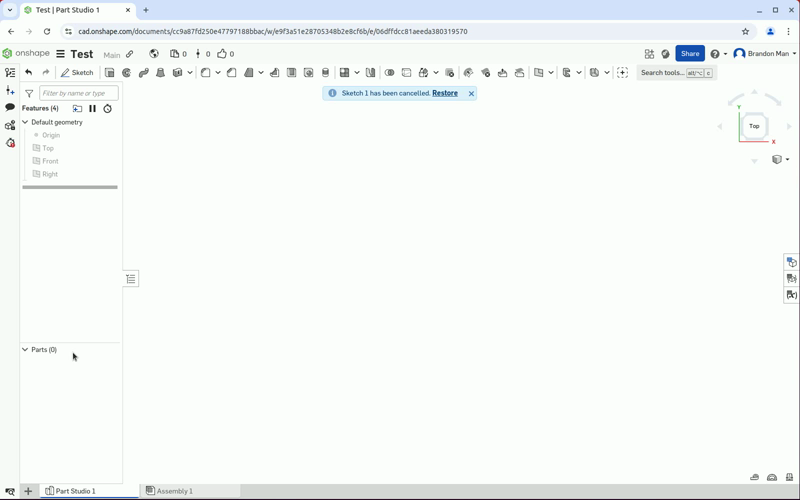
key(space)
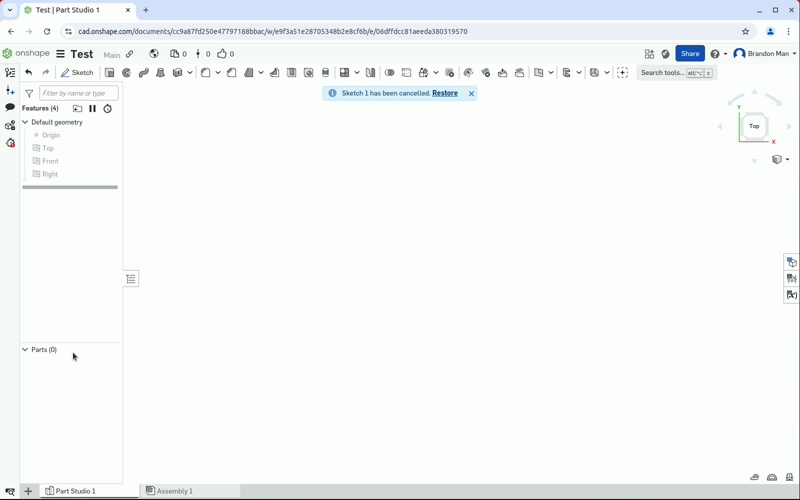
key_down(shift)
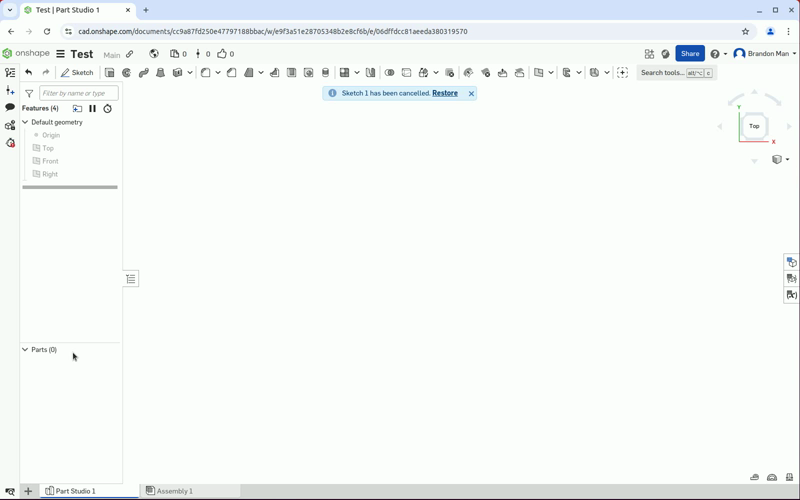
key(up)
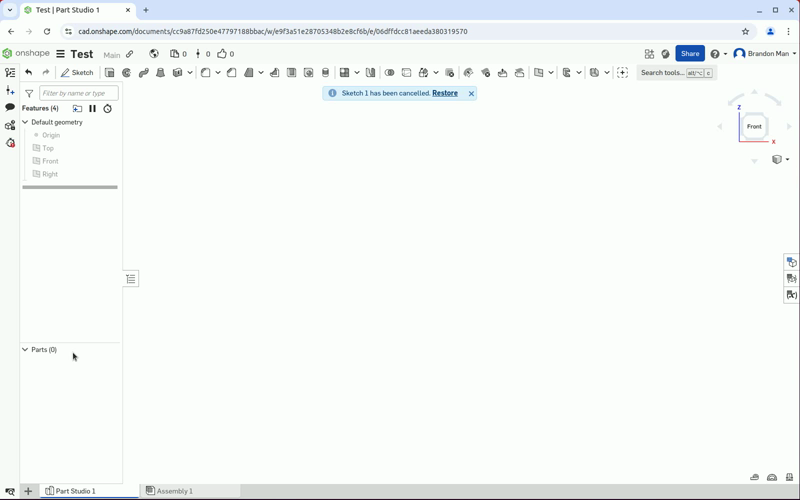
key_up(shift)
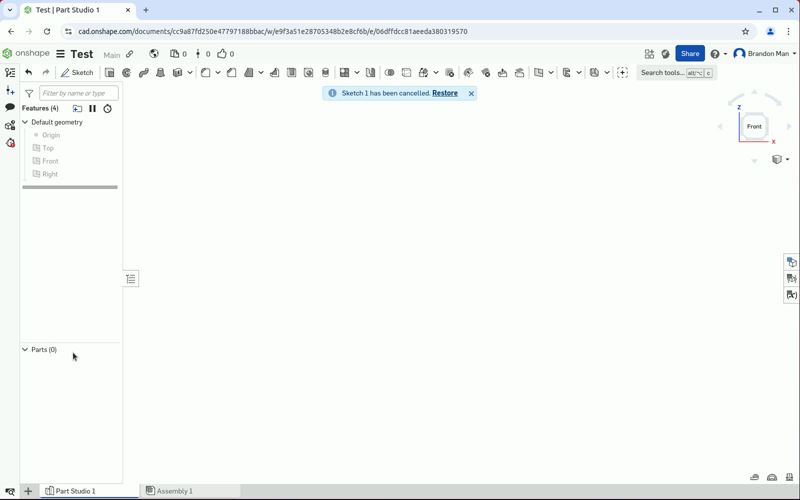
mouse_move(73, 352)
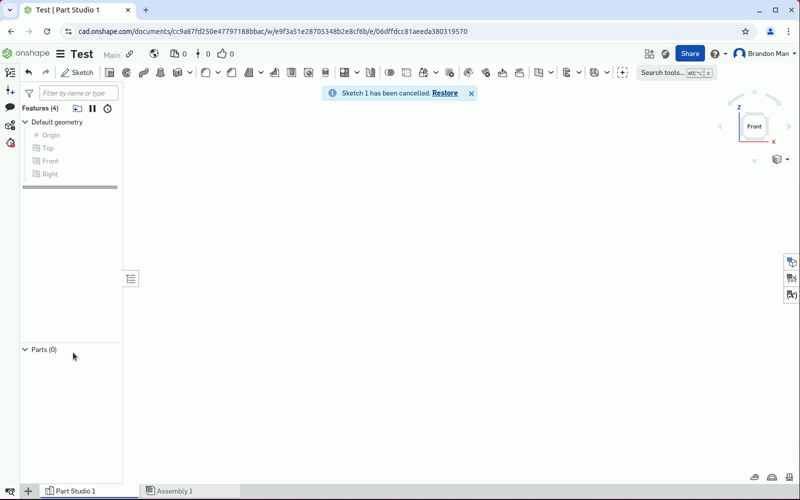
key(shift+y)
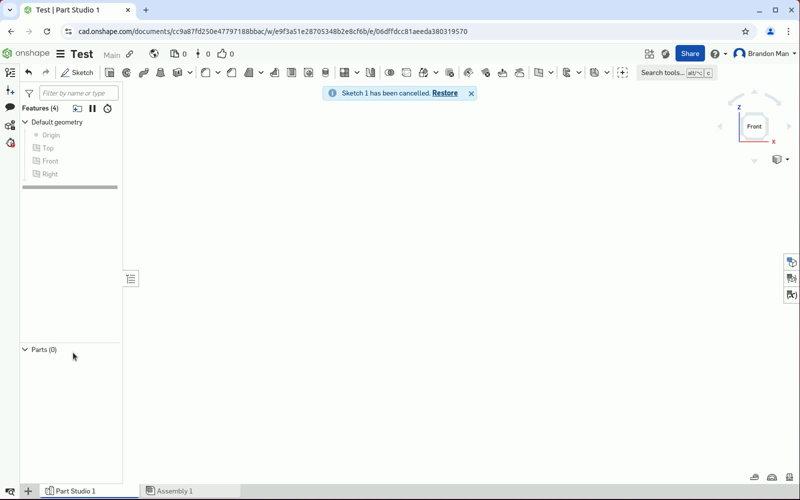
key(shift+s)
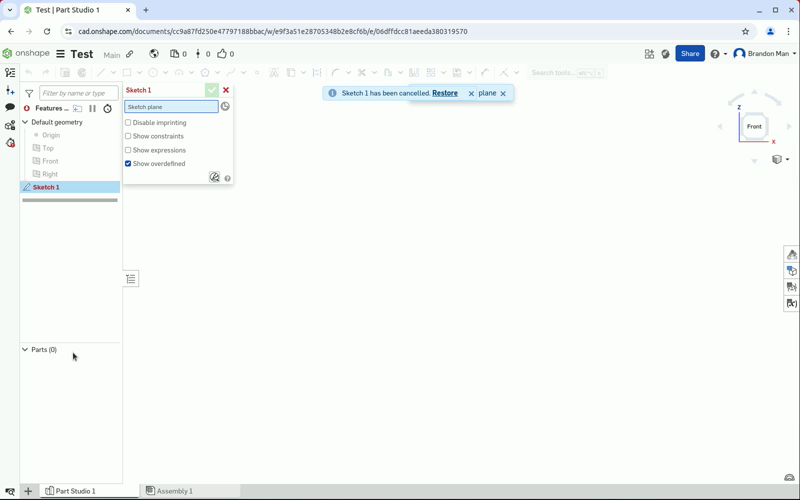
mouse_move(73, 163)
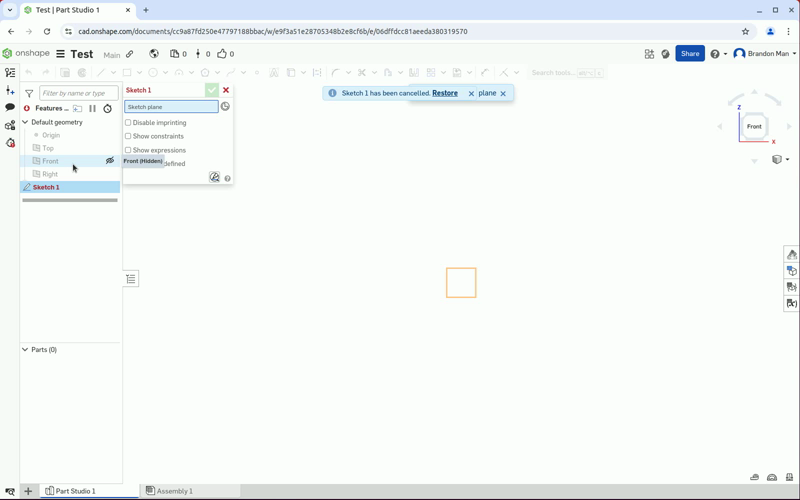
click(73, 163)
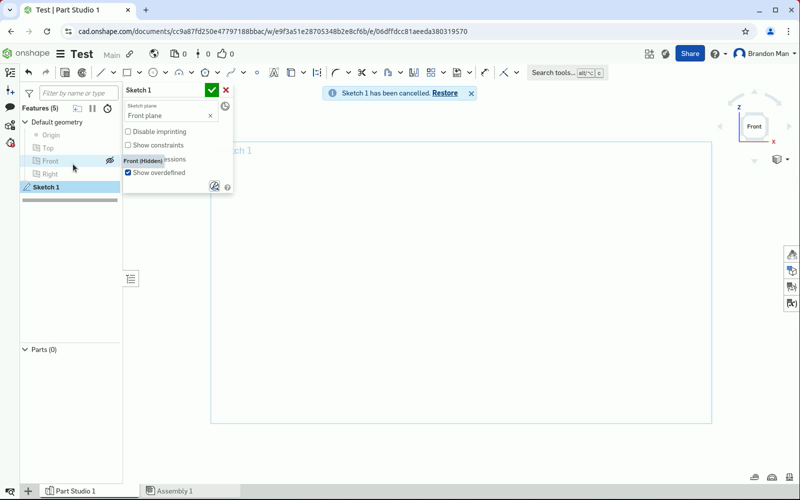
mouse_move(73, 352)
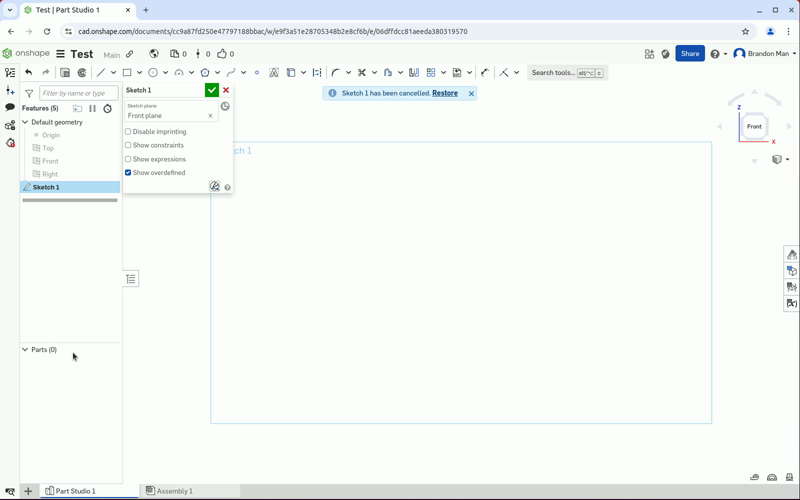
key(y)
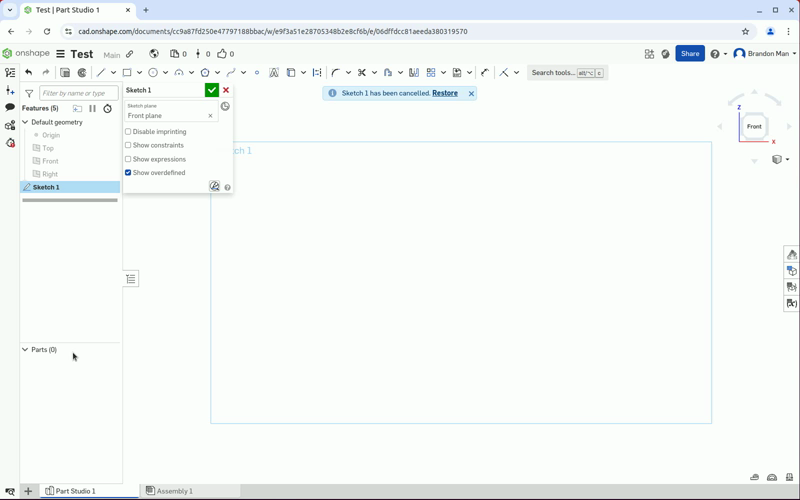
key(l)
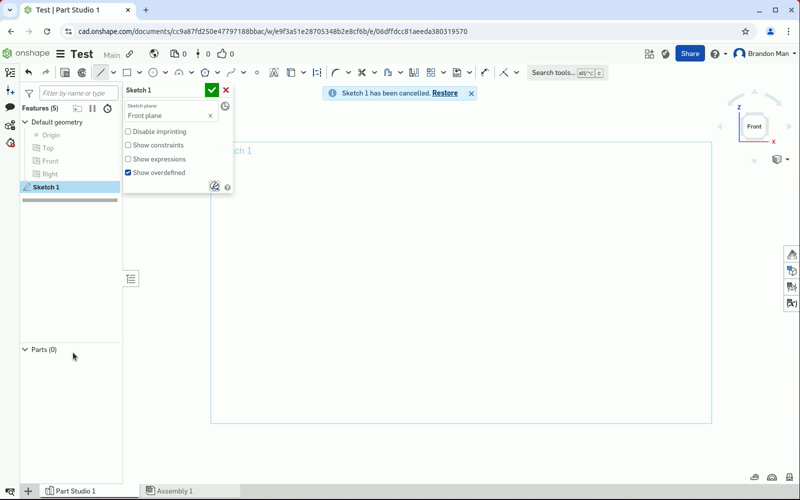
key_down(shift)
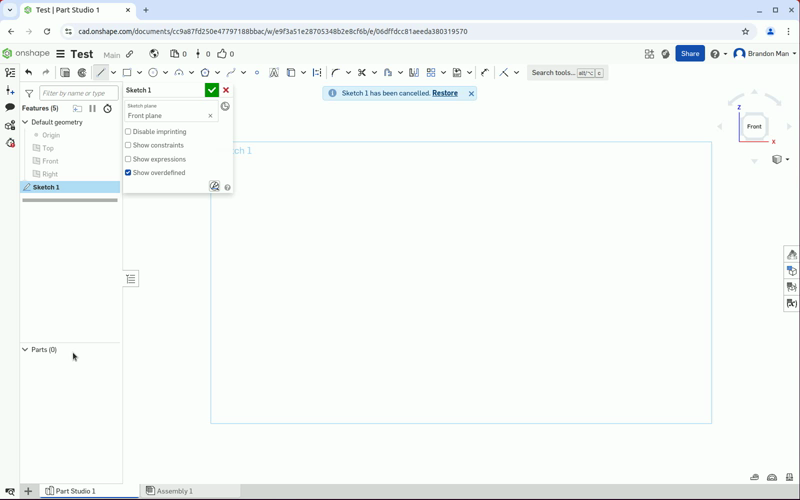
mouse_move(460, 282)
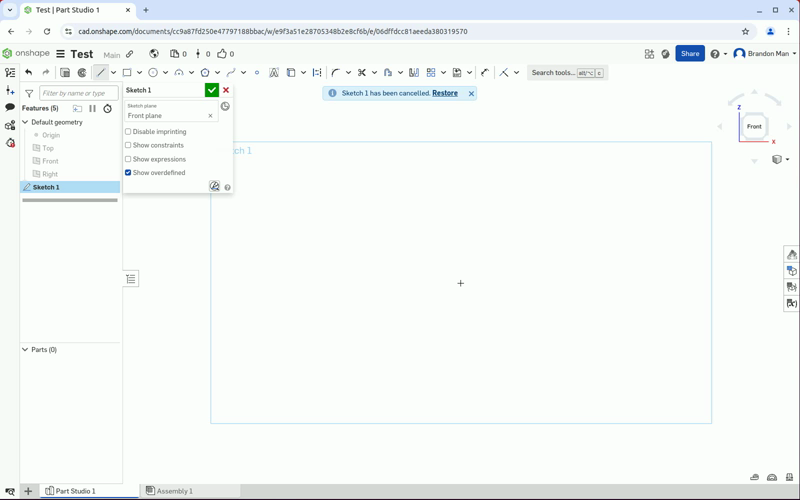
click(460, 282)
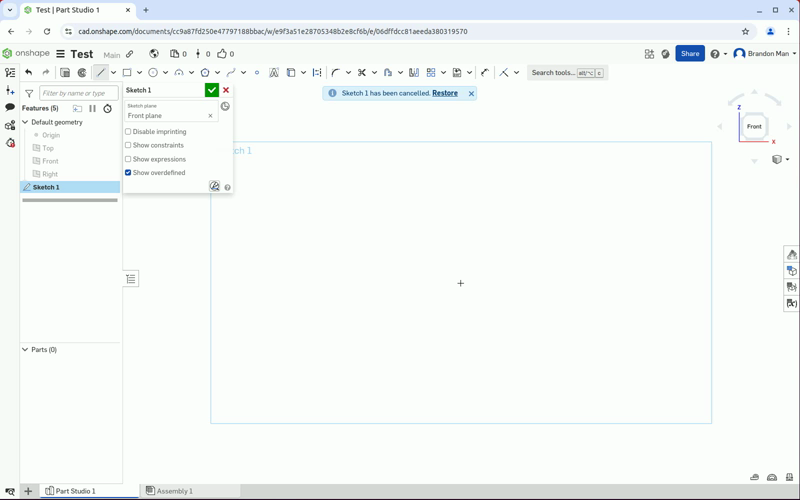
key_up(shift)
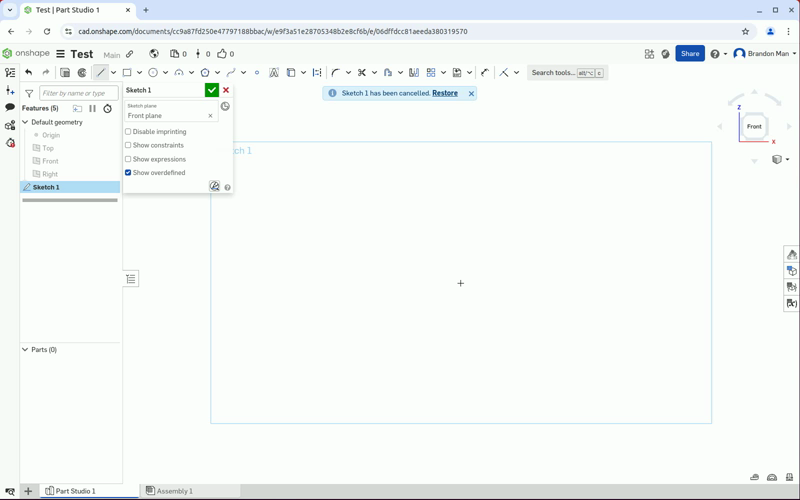
key_down(shift)
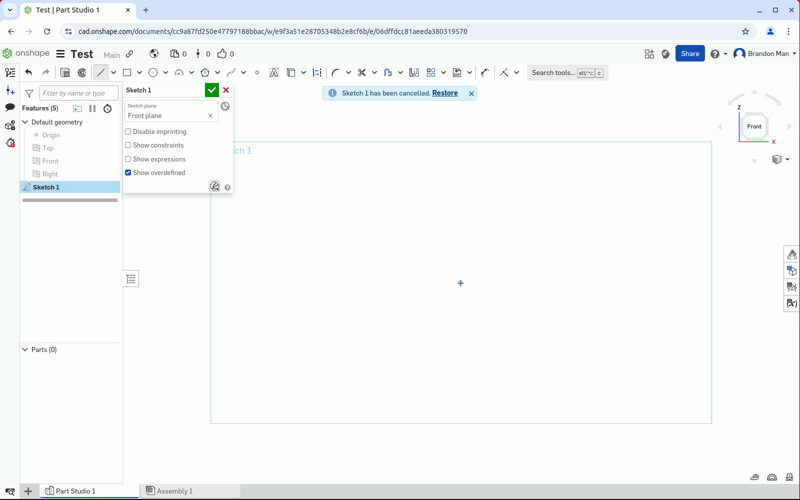
mouse_move(573, 282)
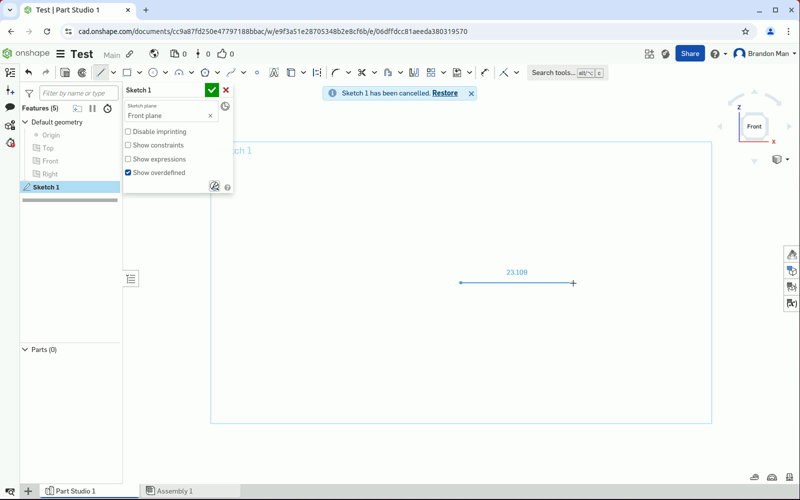
click(573, 282)
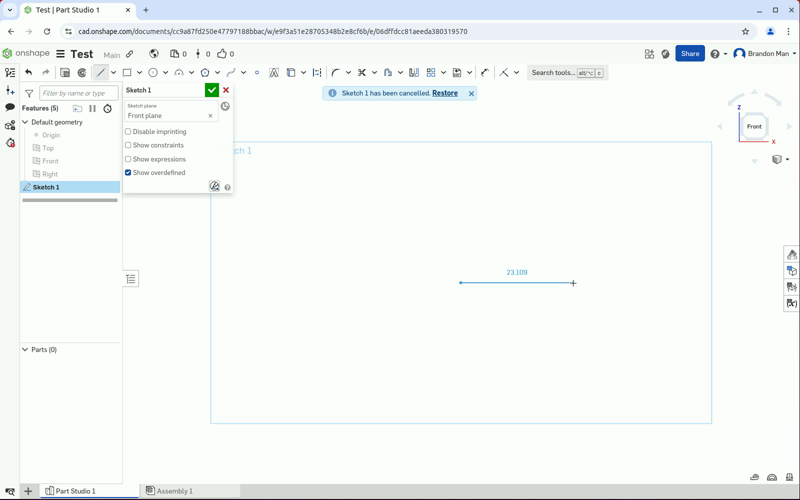
key_up(shift)
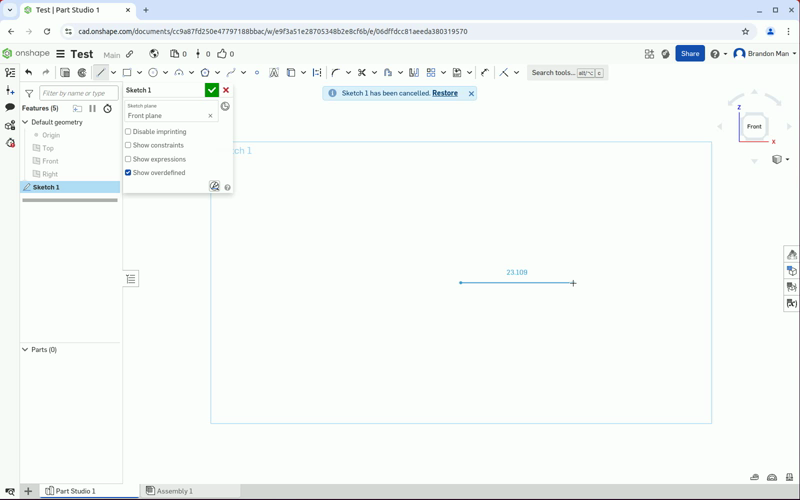
key_down(shift)
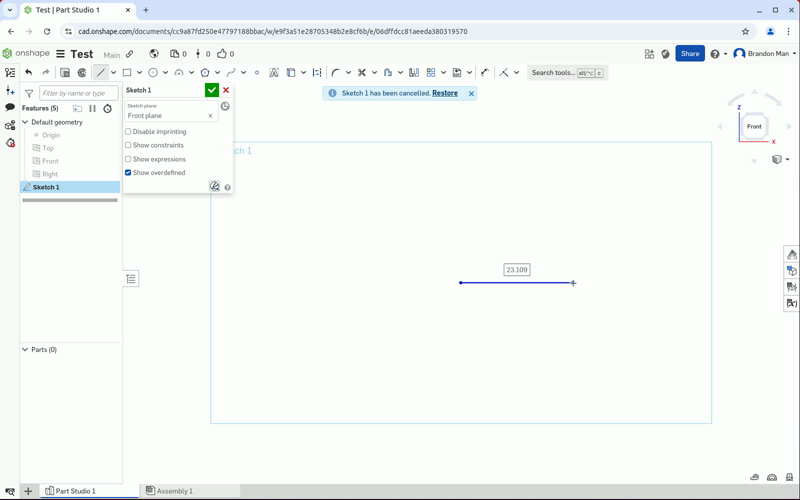
mouse_move(573, 195)
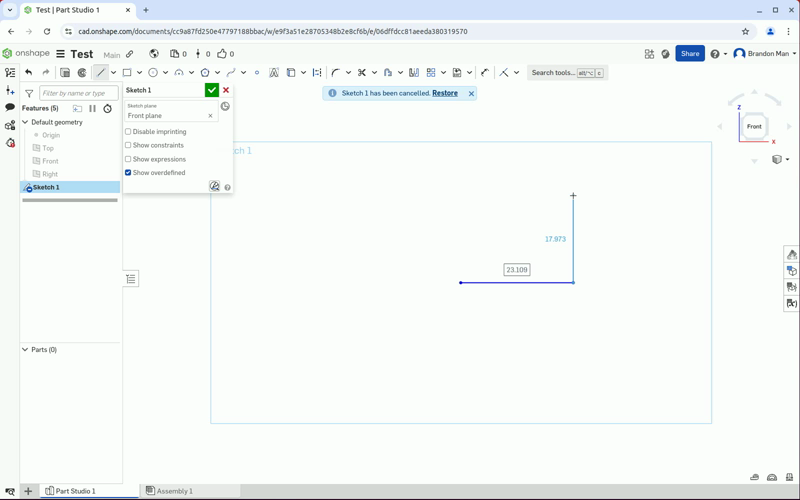
click(573, 195)
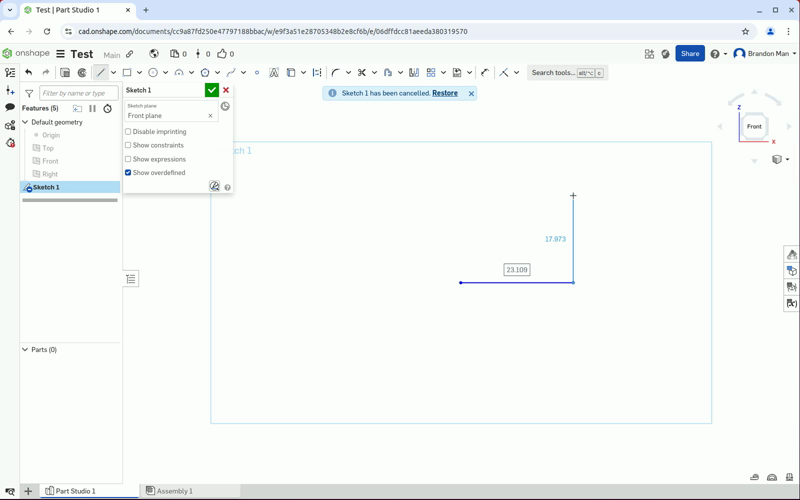
key_up(shift)
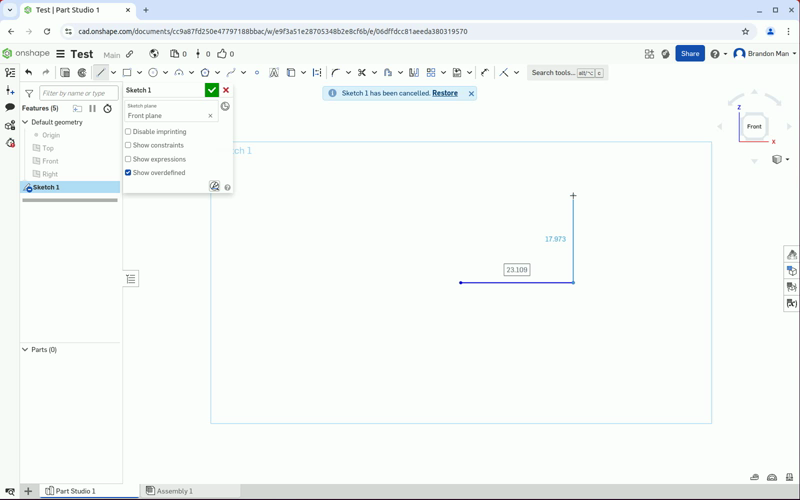
key_down(shift)
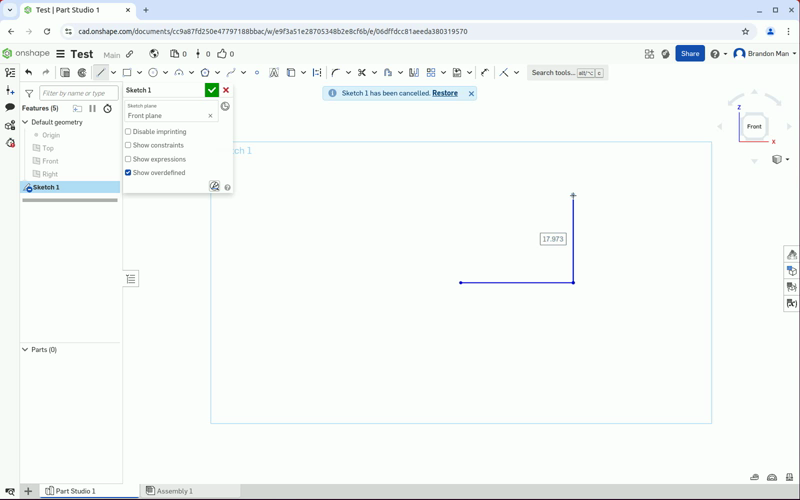
mouse_move(460, 195)
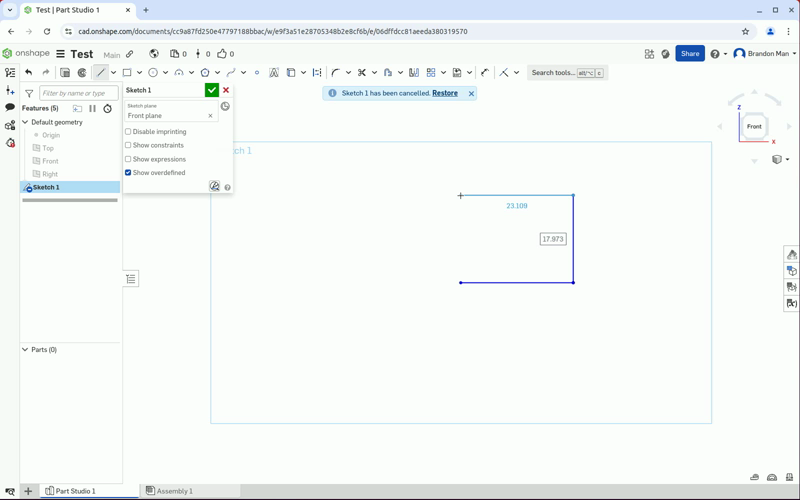
click(460, 195)
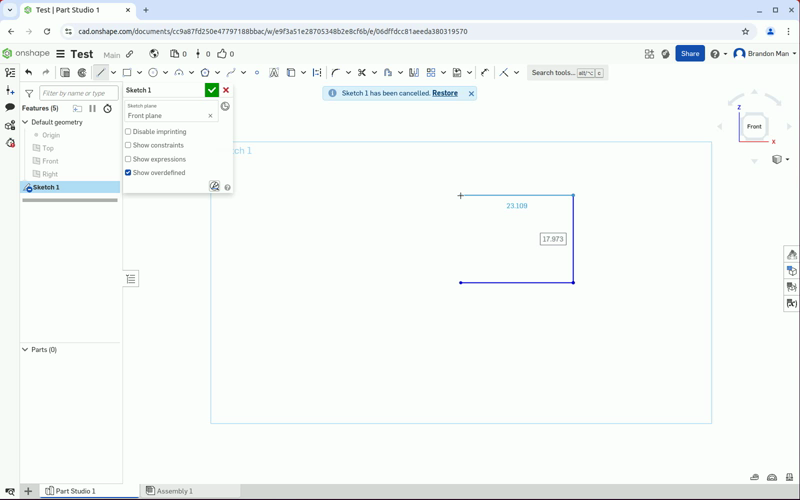
key_up(shift)
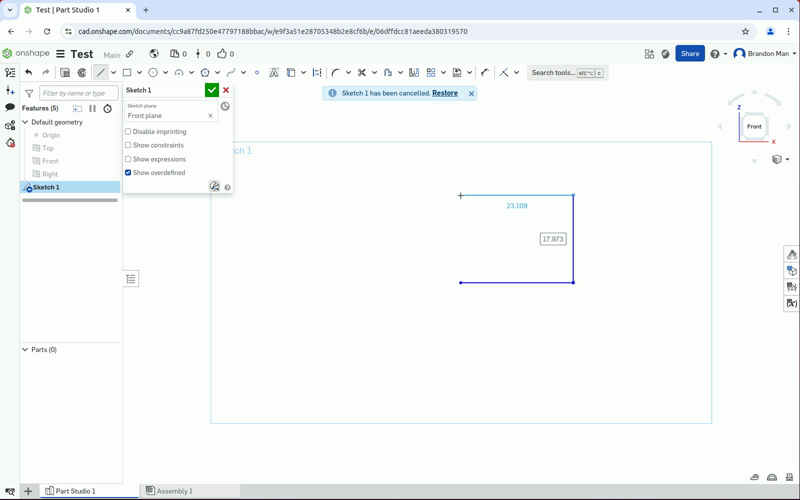
key_down(shift)
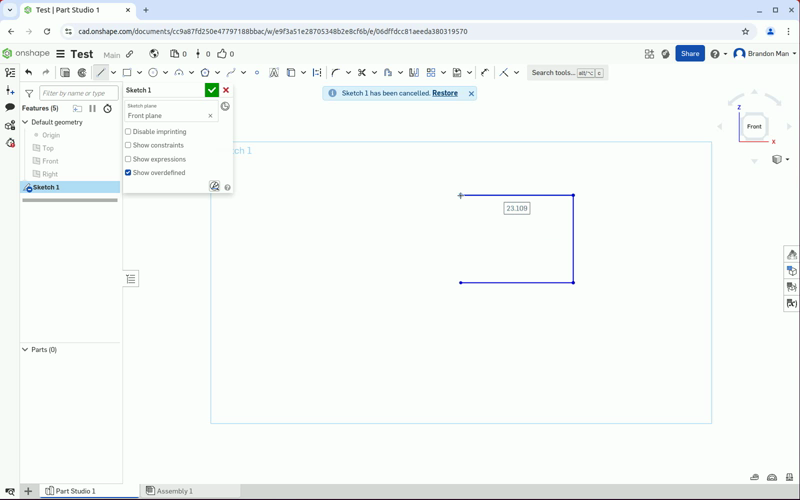
mouse_move(460, 282)
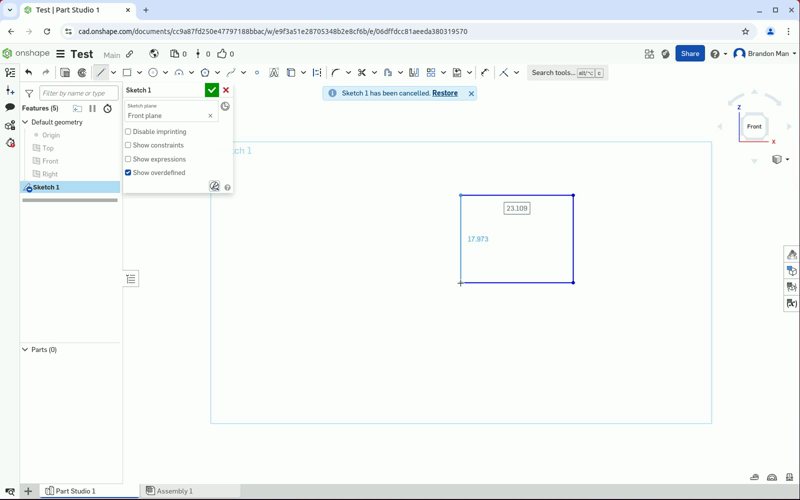
key_up(shift)
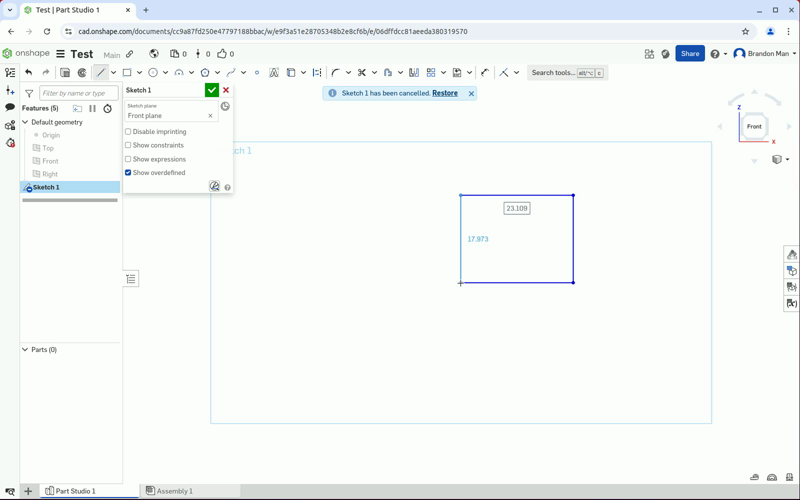
click(460, 282)
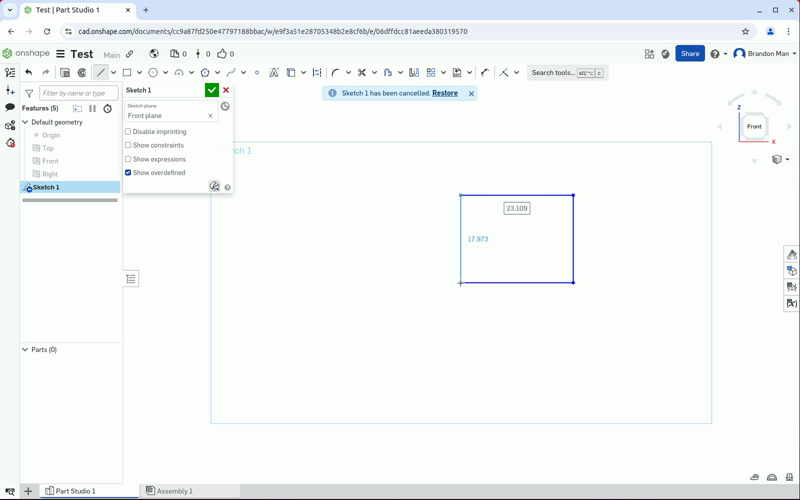
key(esc)
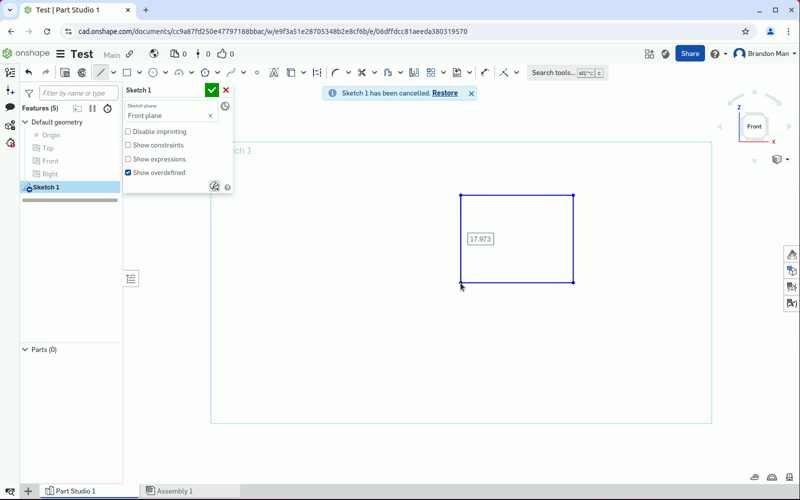
key(c)
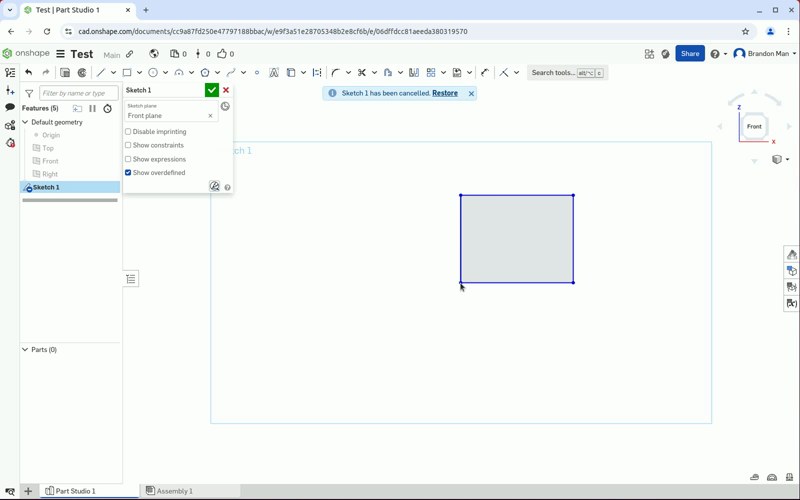
key_down(shift)
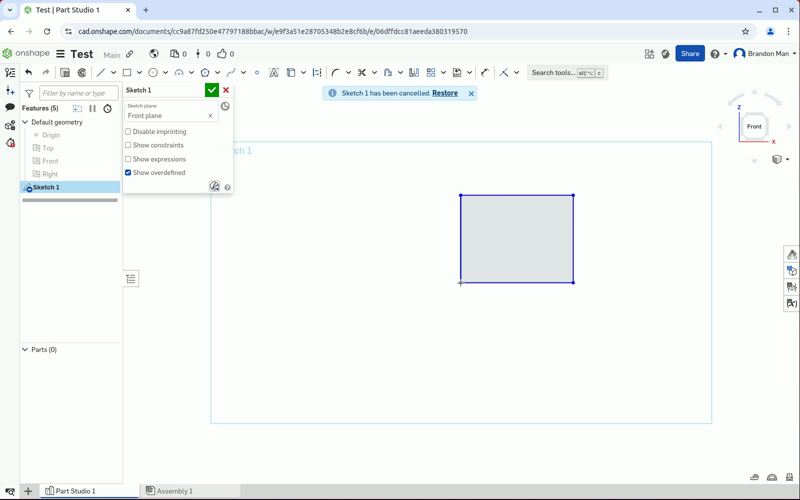
mouse_move(510, 233)
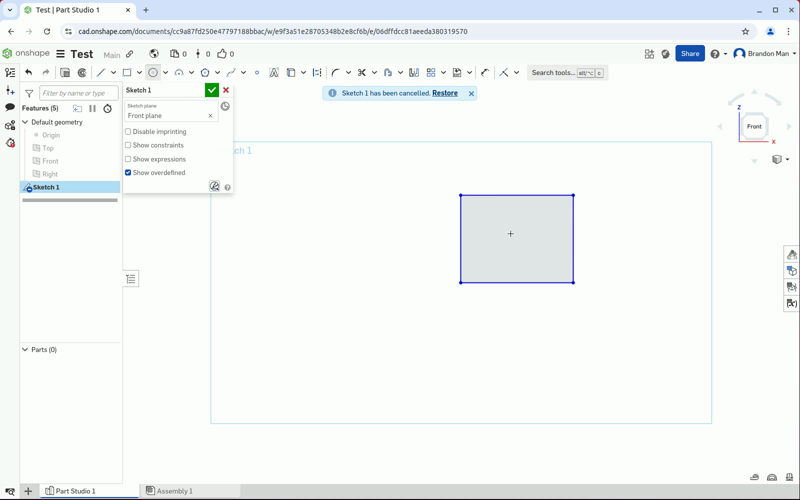
click(510, 233)
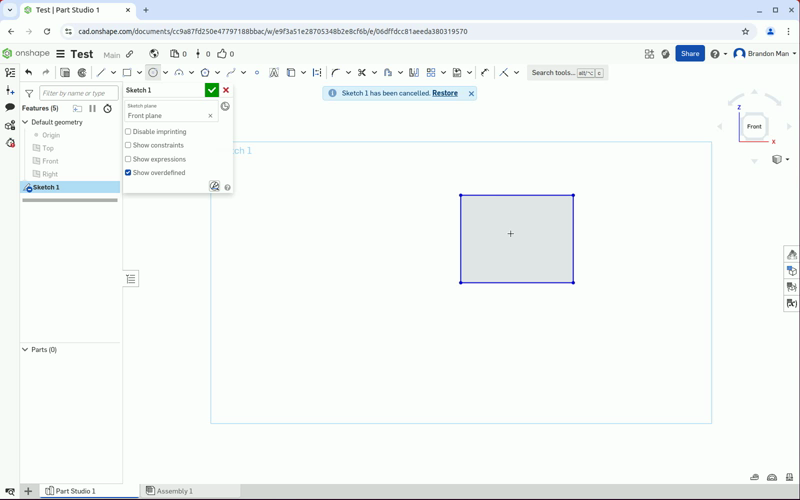
key_up(shift)
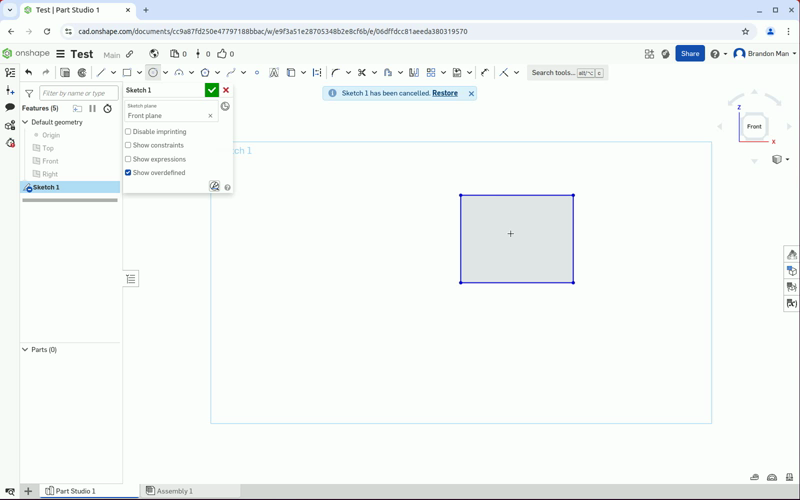
mouse_move(535, 233)
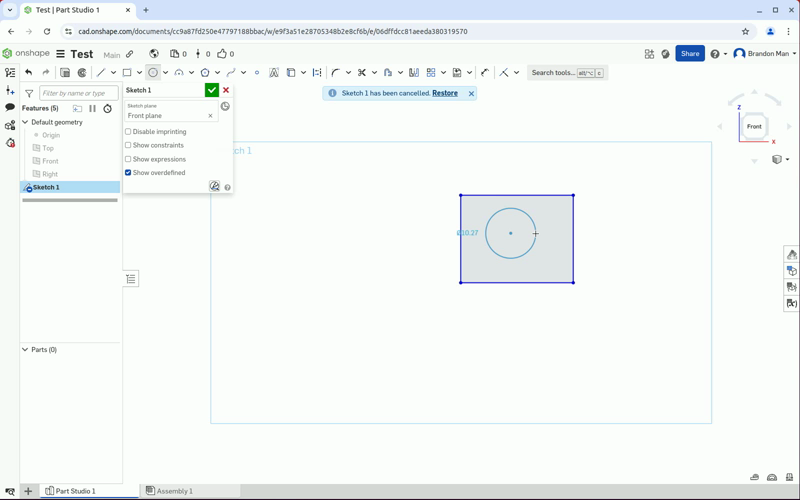
click(535, 233)
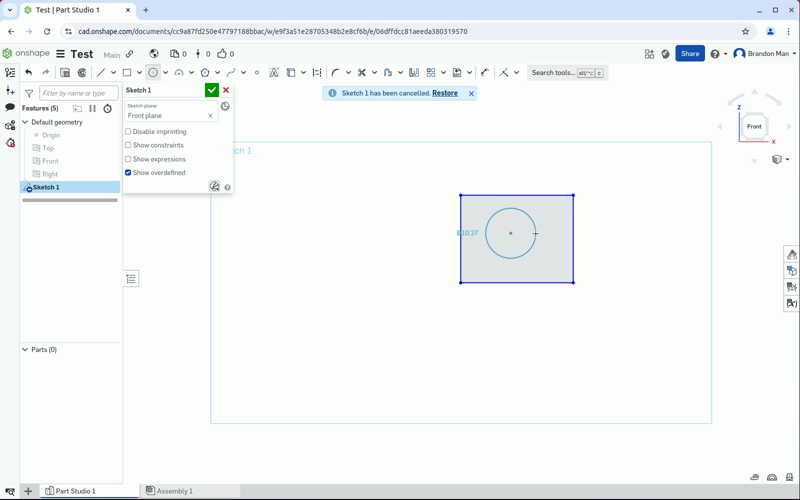
key(esc)
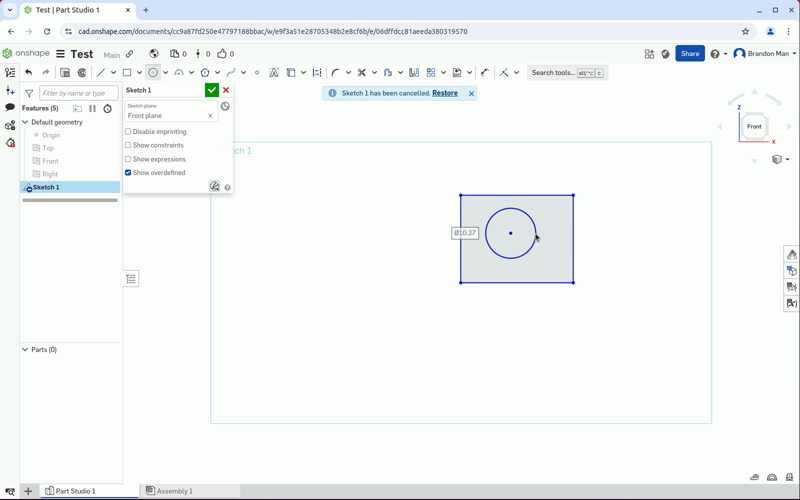
mouse_move(545, 272)
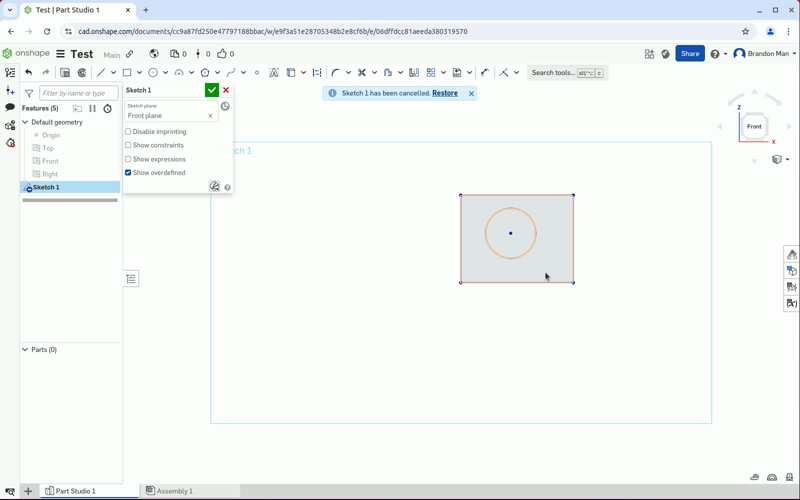
click(545, 272)
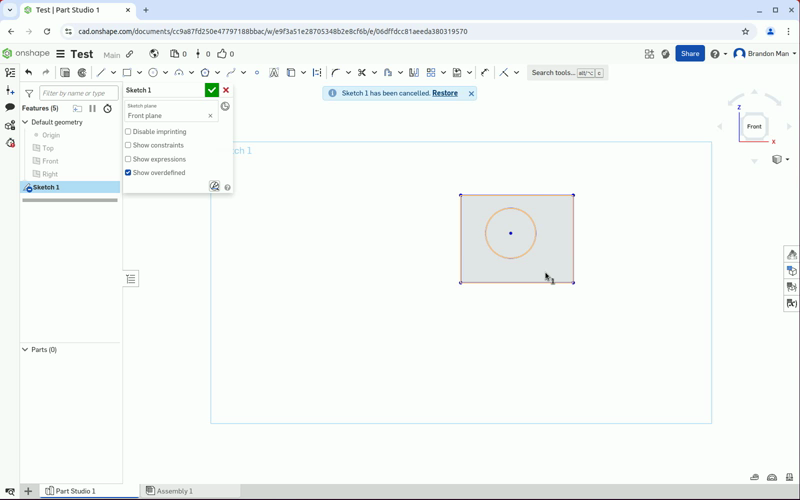
mouse_move(73, 352)
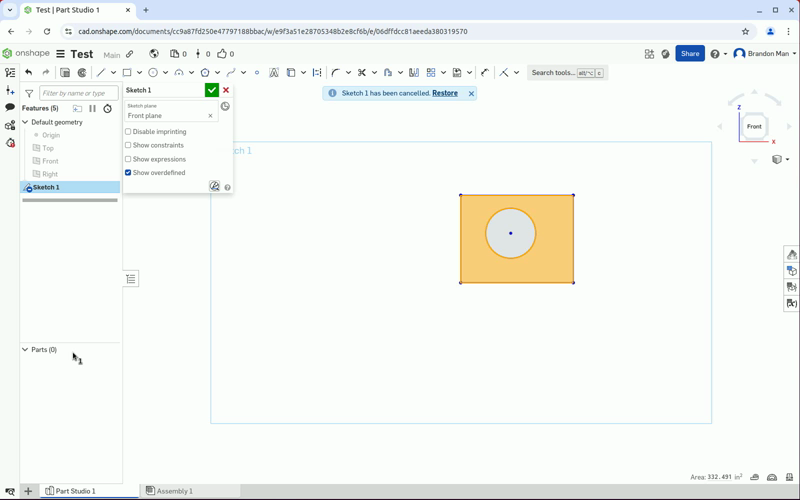
key(shift+y)
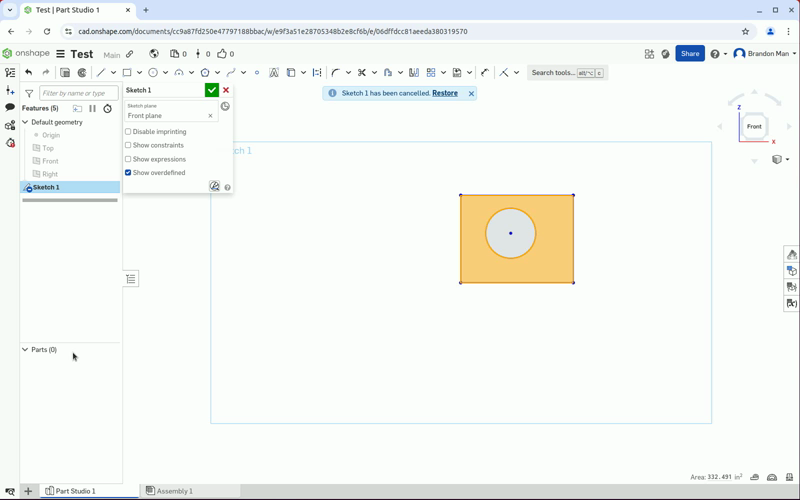
key(shift+e)
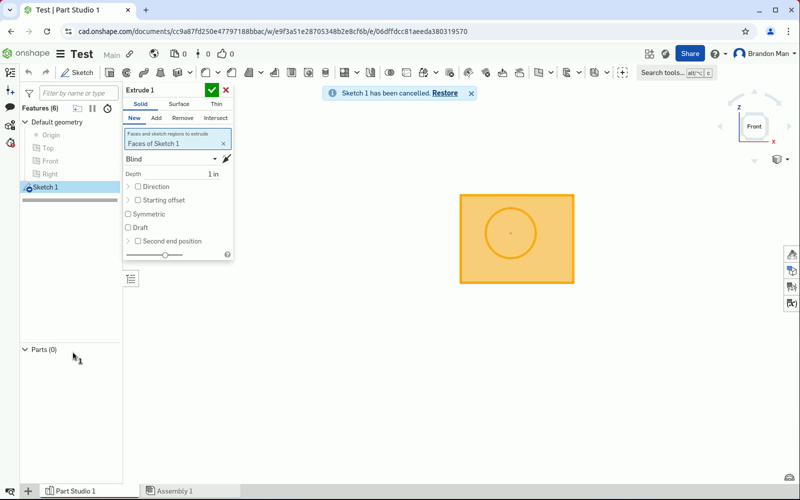
mouse_move(143, 106)
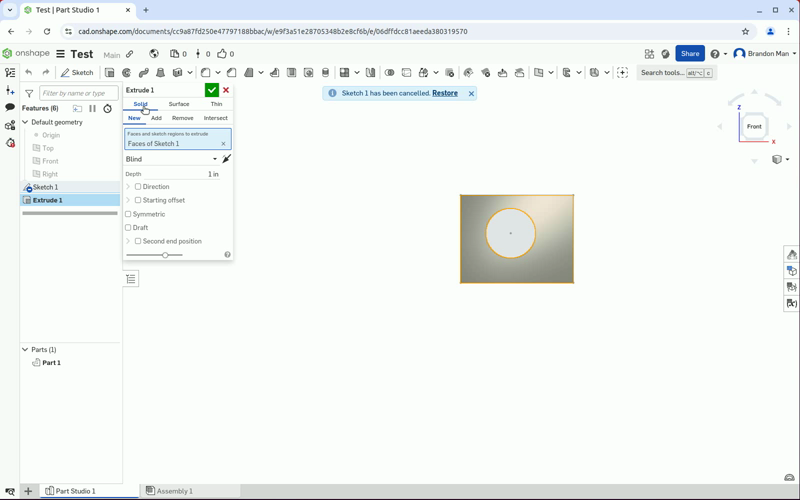
click(143, 106)
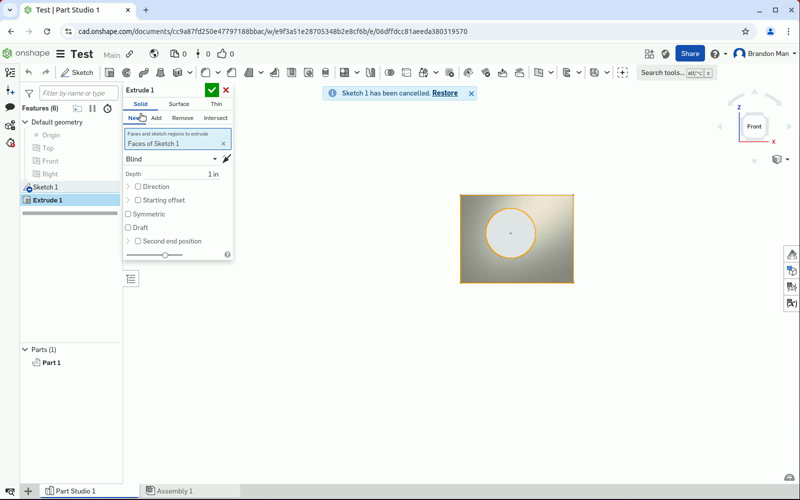
mouse_move(137, 120)
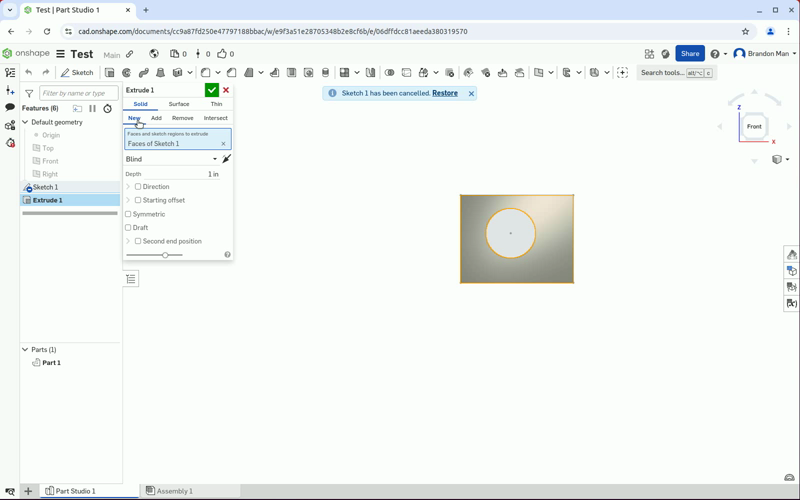
click(137, 120)
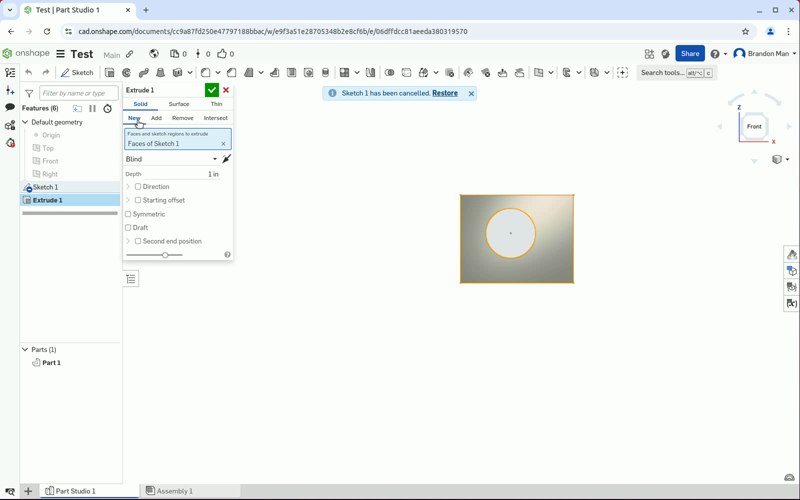
key(tab, 4)
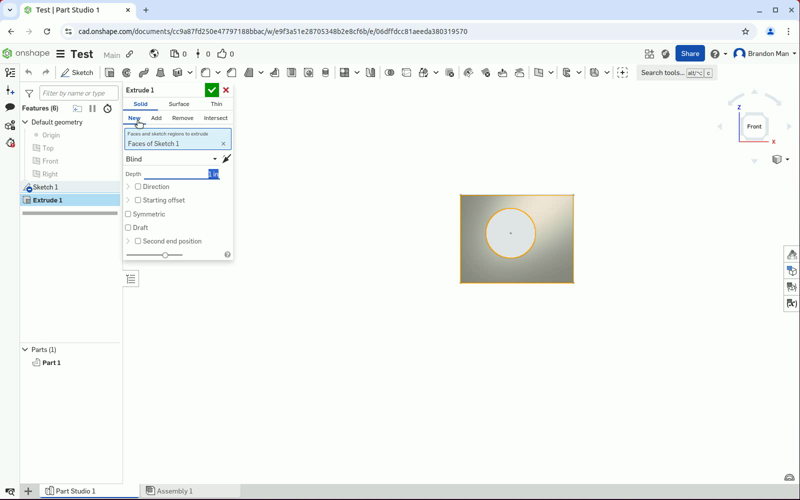
text(10.351)
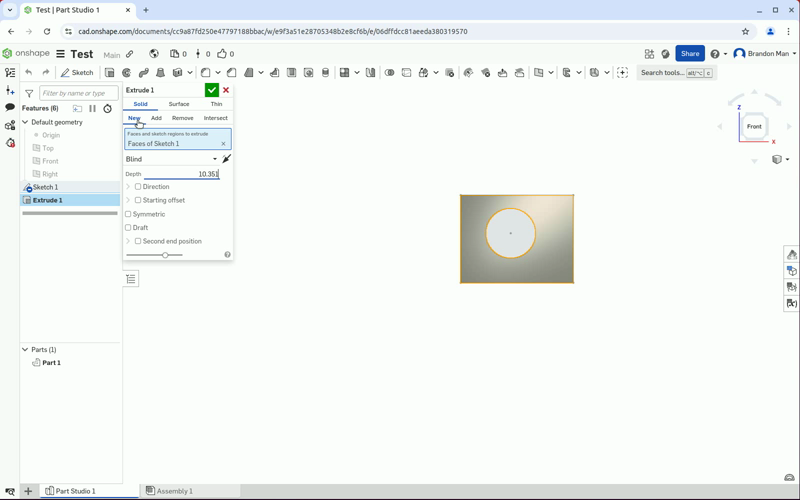
key(enter)
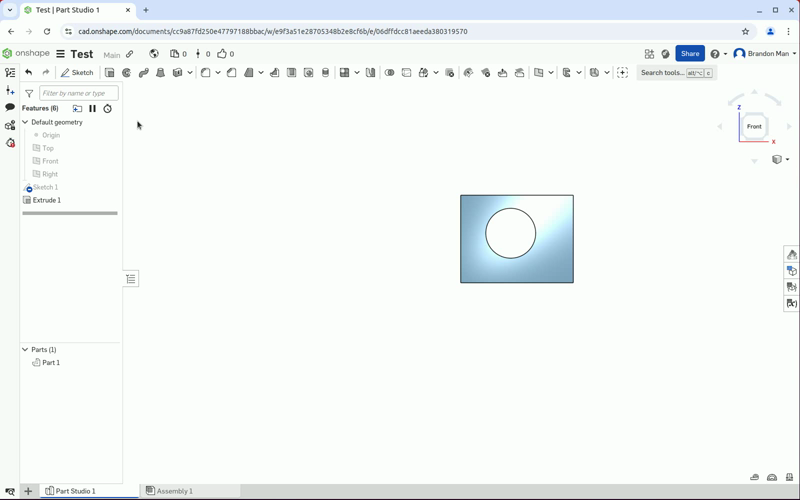
key(shift+h)
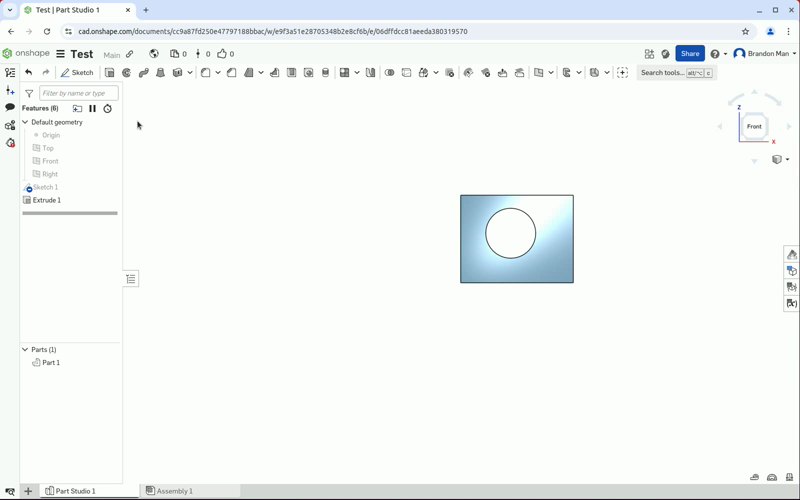
key(shift+h)
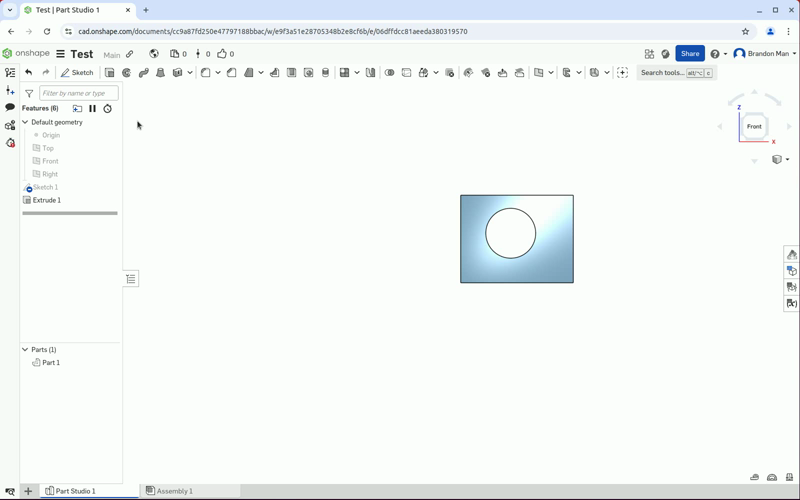
mouse_move(73, 189)
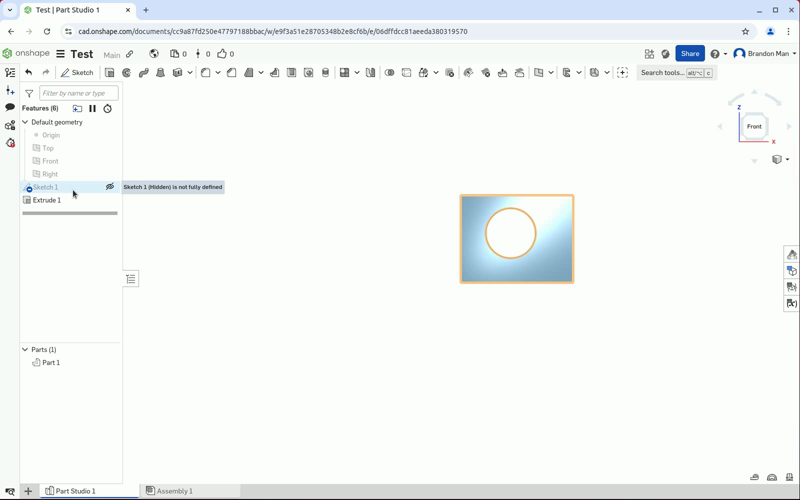
click(73, 189)
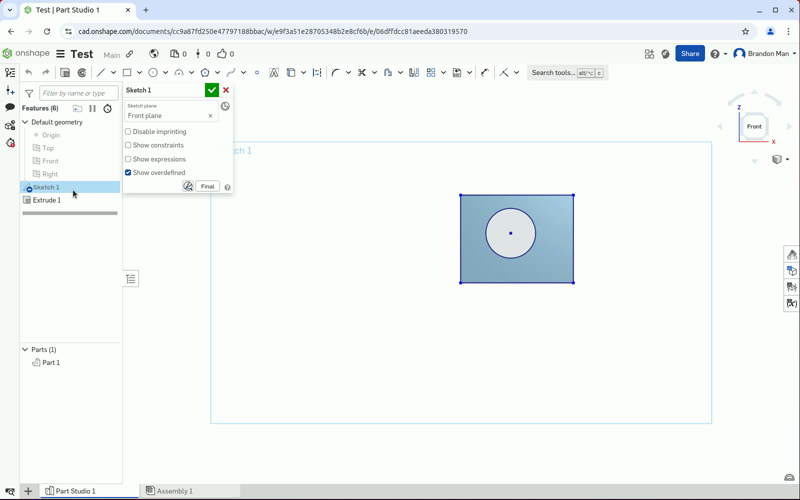
mouse_move(229, 92)
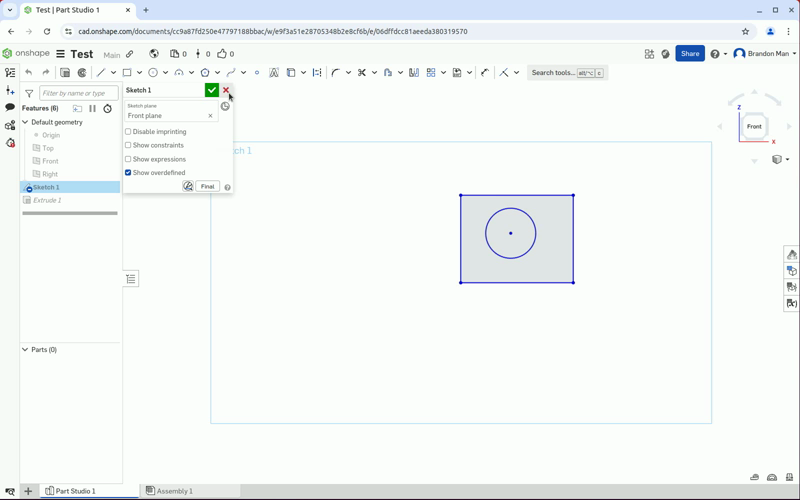
click(229, 92)
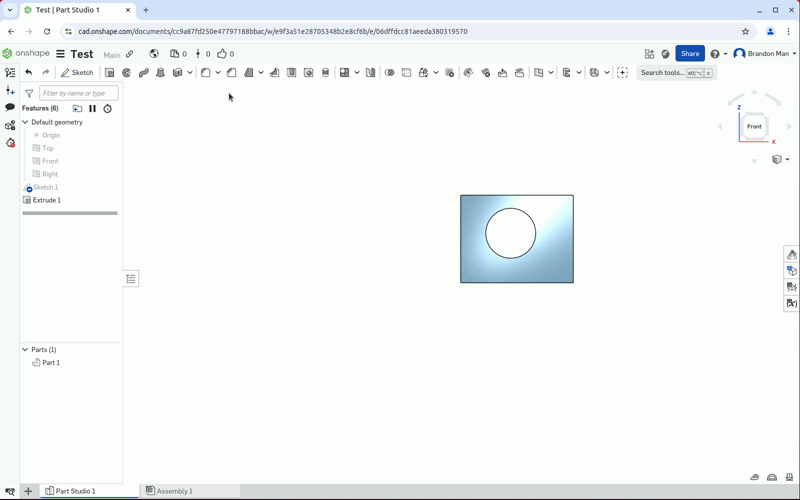
mouse_move(541, 75)
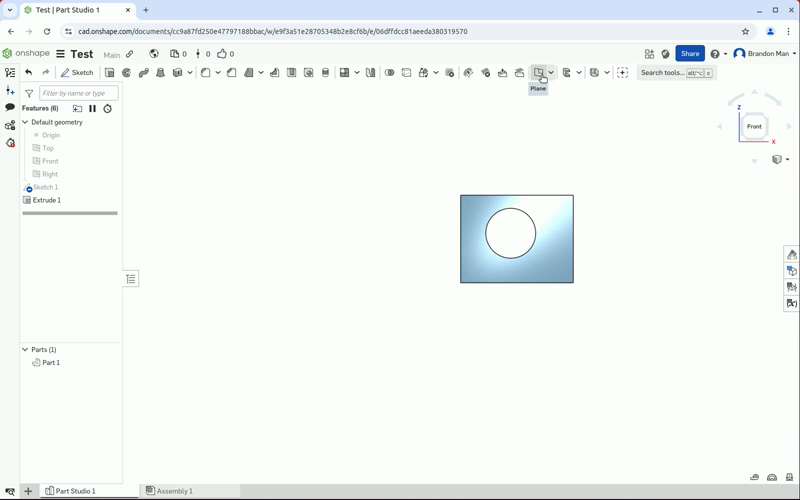
click(541, 75)
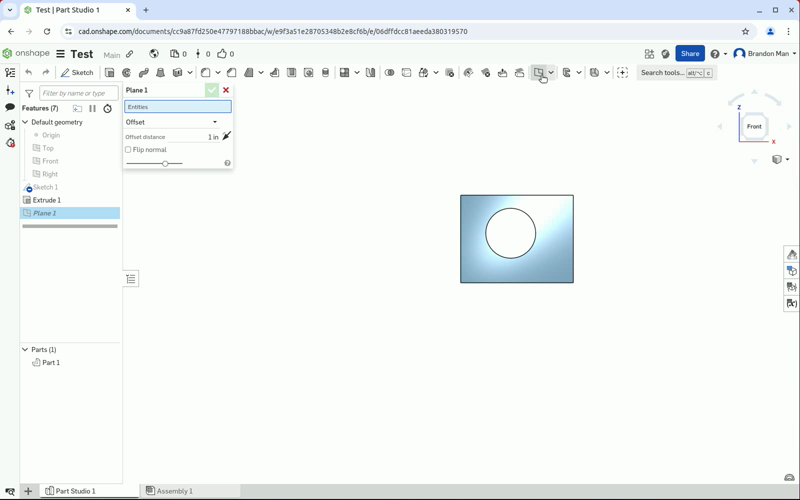
mouse_move(73, 163)
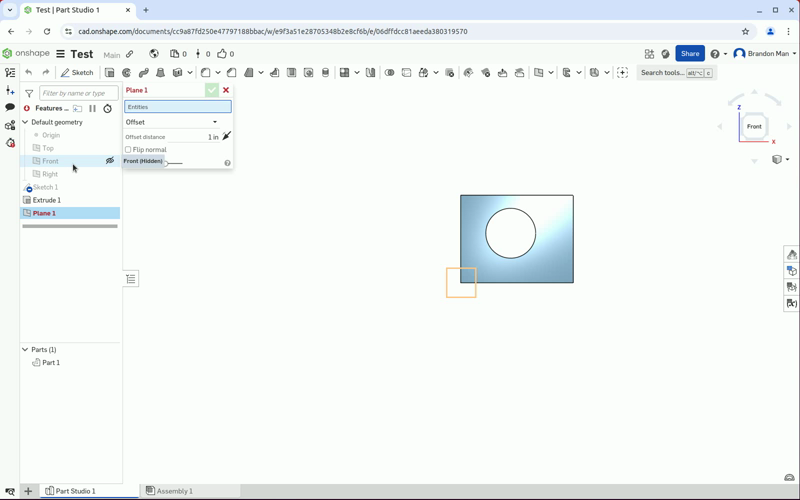
click(73, 163)
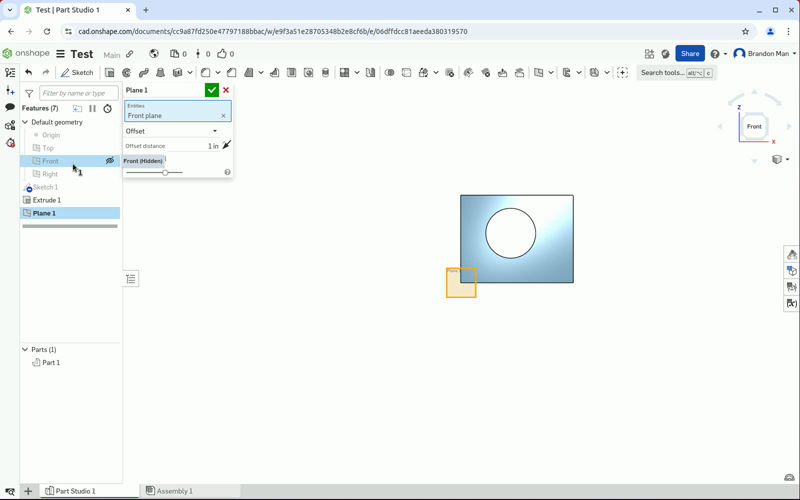
key(tab, 2)
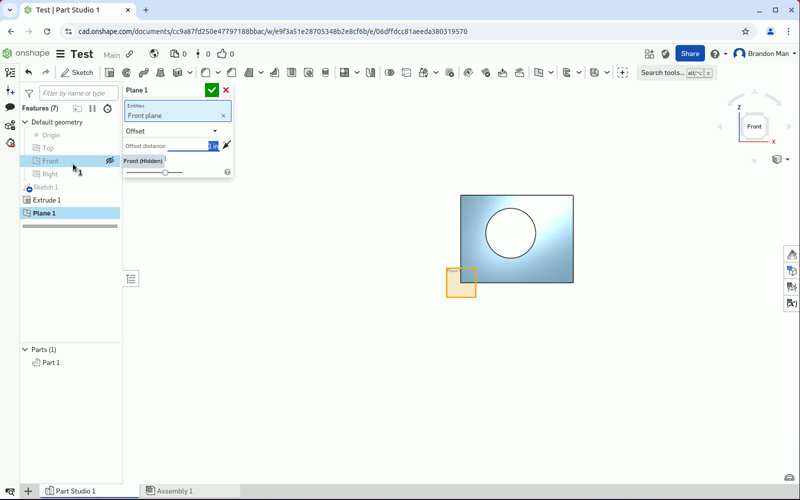
text(10.352)
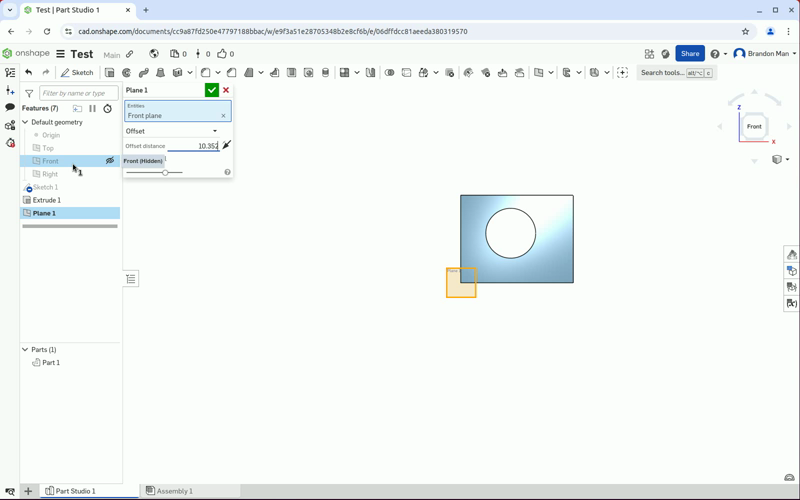
key(enter, 2)
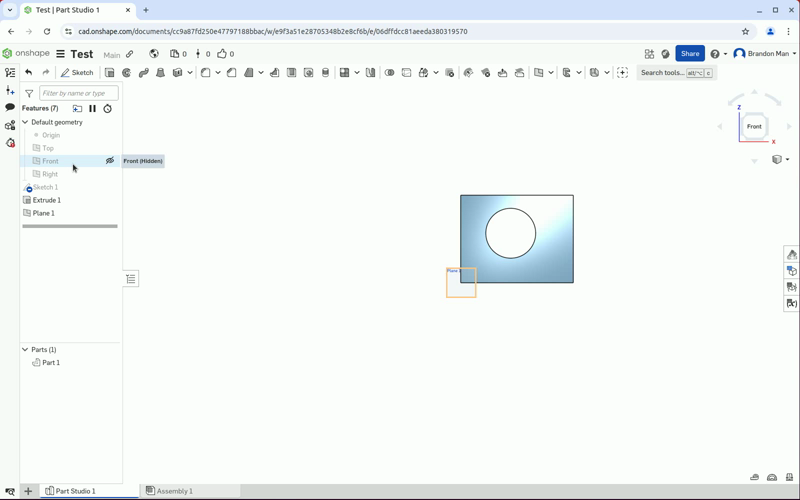
key(shift+s)
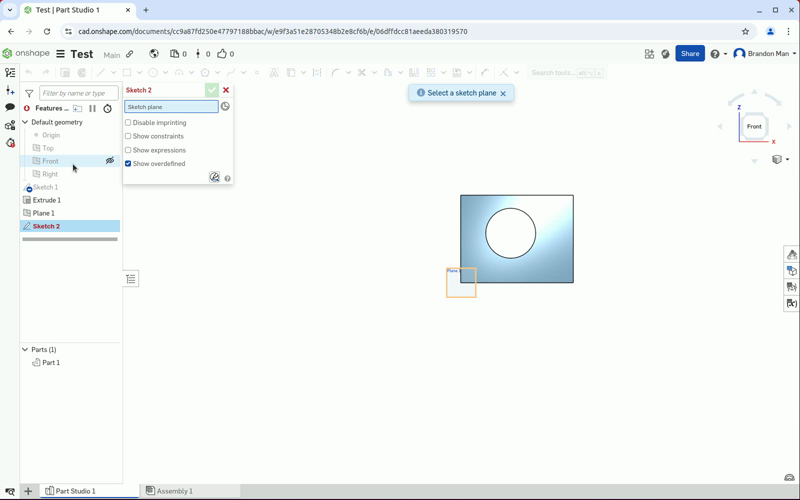
mouse_move(73, 215)
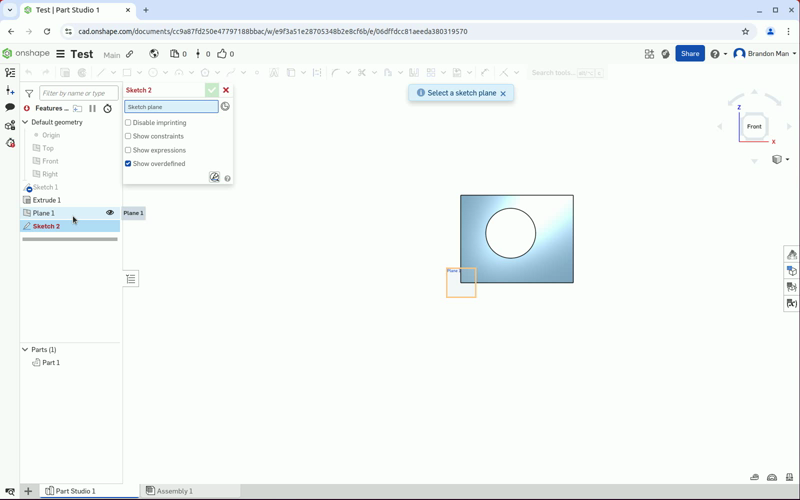
click(73, 215)
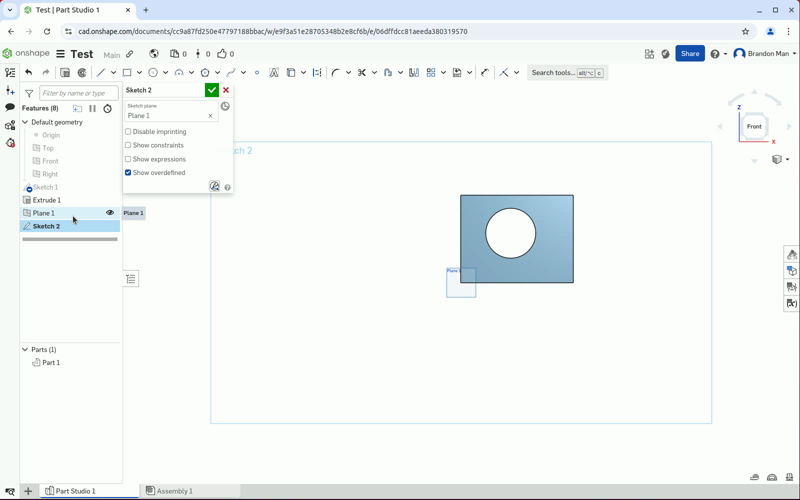
mouse_move(73, 352)
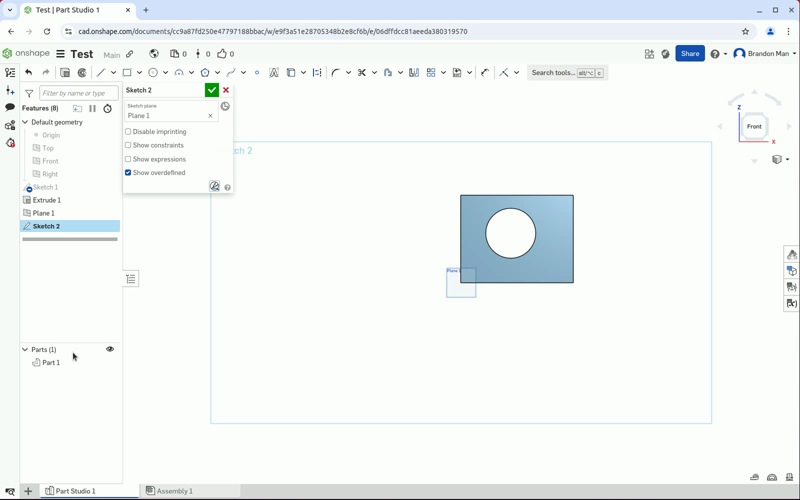
key(y)
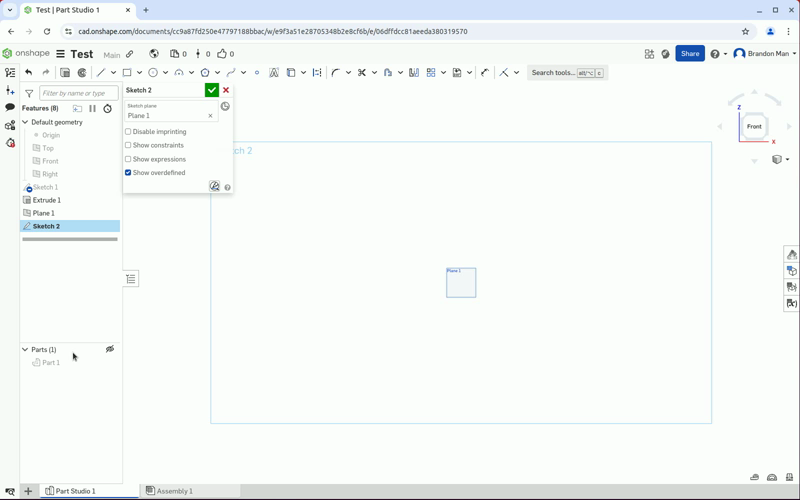
key(l)
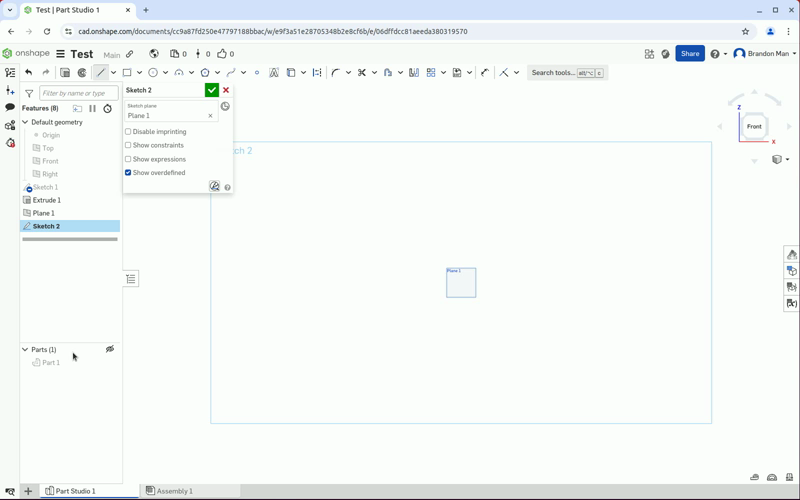
key_down(shift)
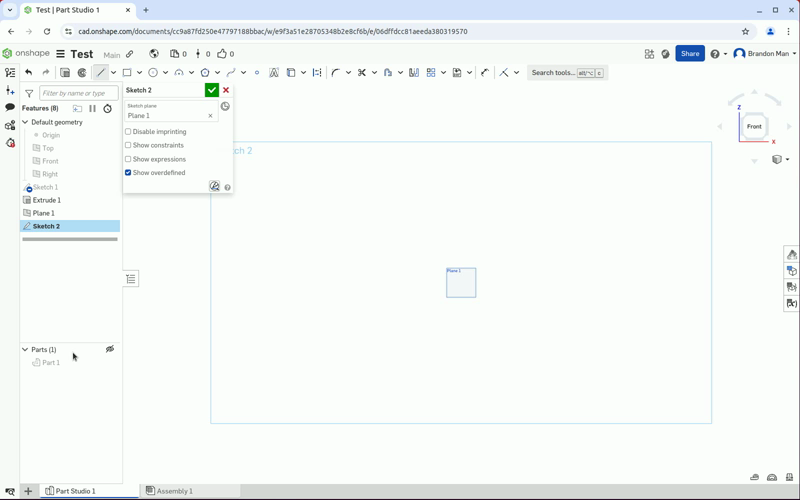
mouse_move(498, 195)
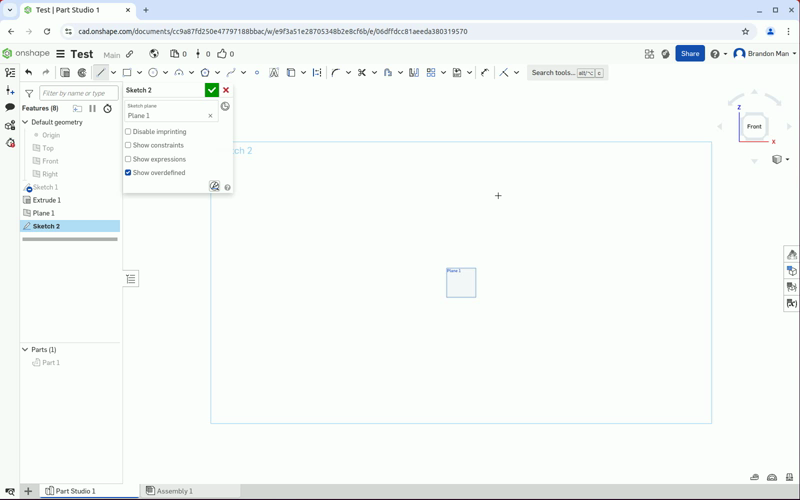
click(498, 195)
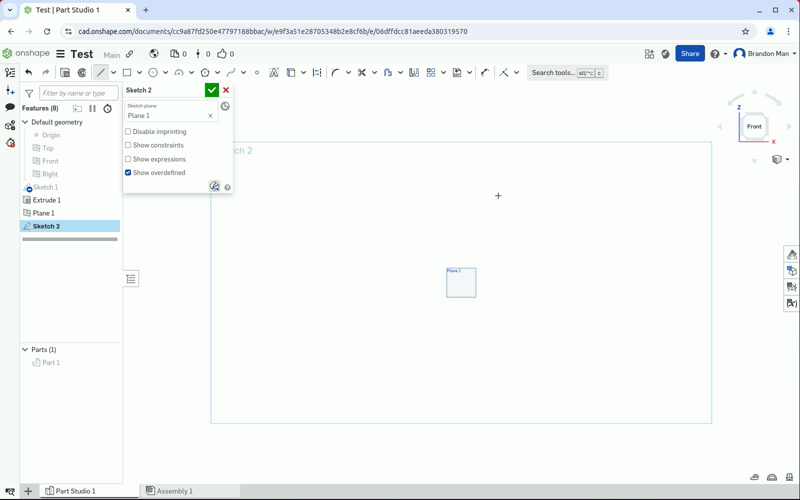
key_up(shift)
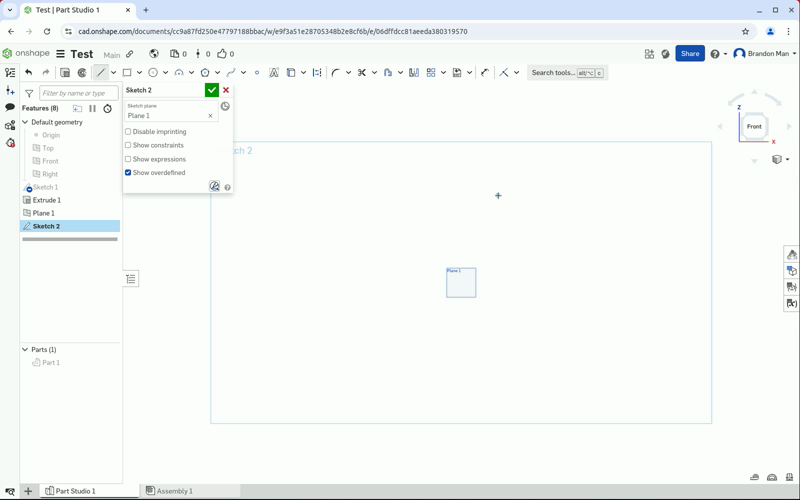
key_down(shift)
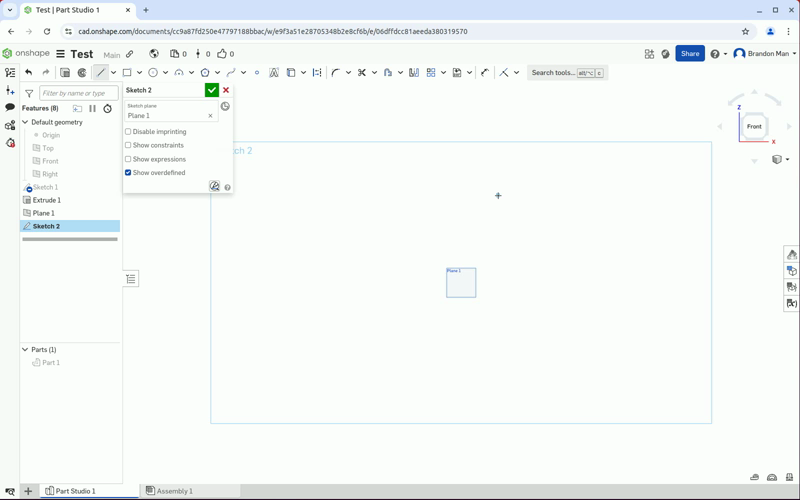
mouse_move(528, 195)
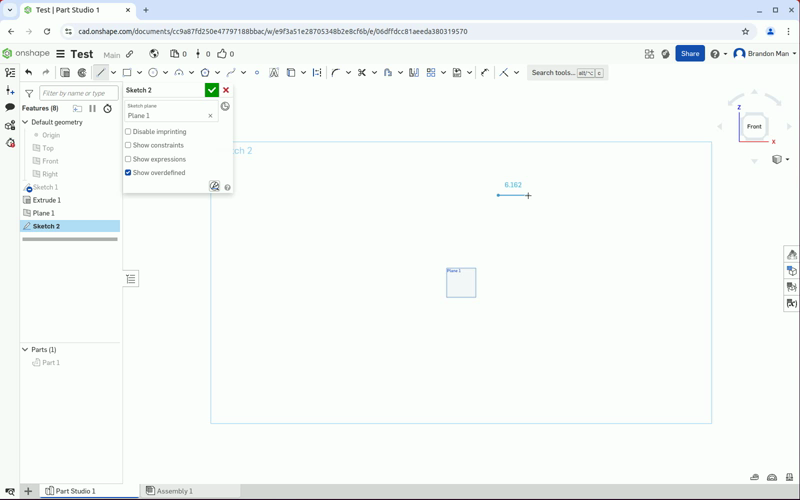
mouse_move(505, 207)
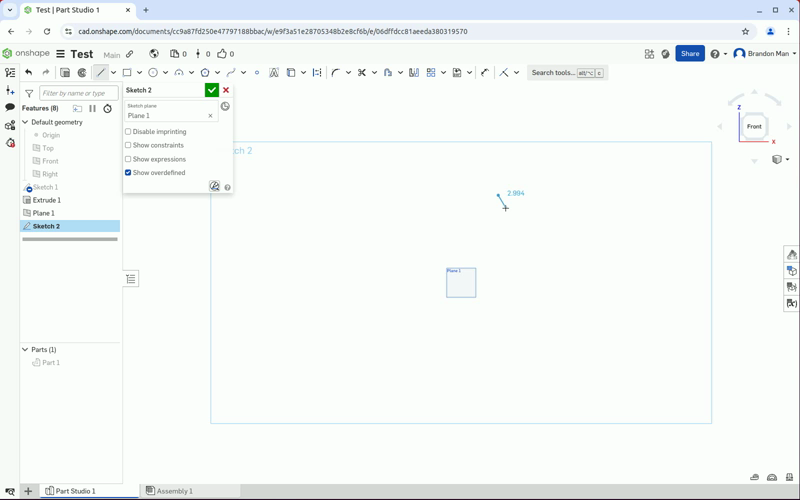
click(505, 207)
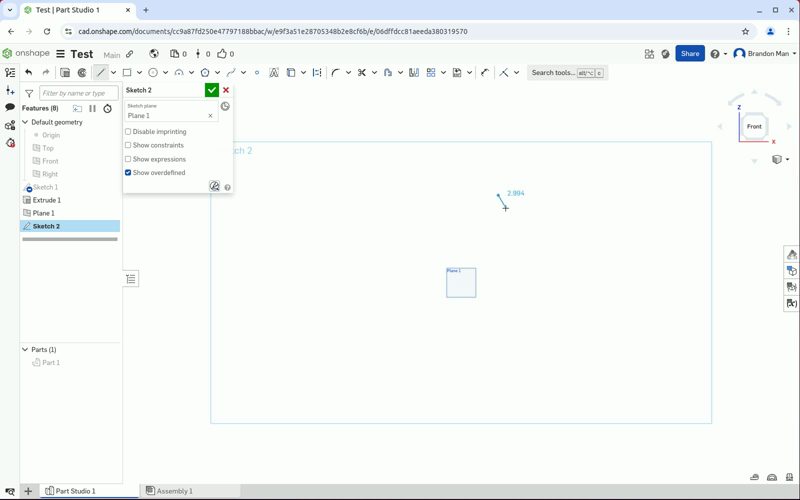
key_up(shift)
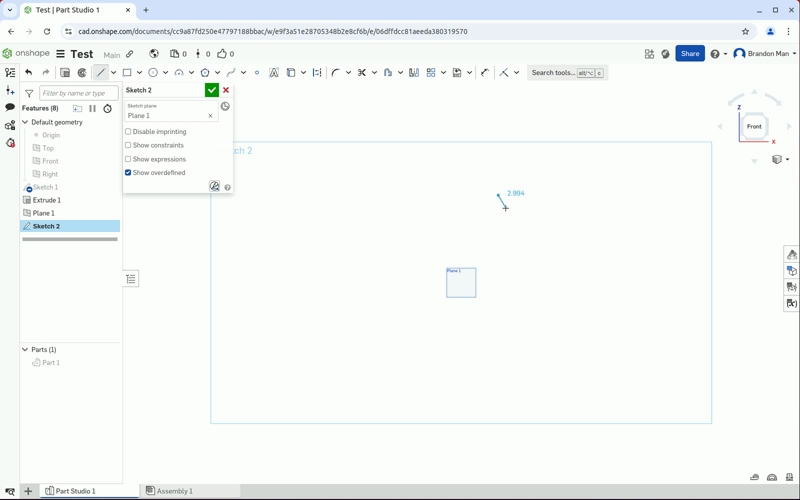
key(esc)
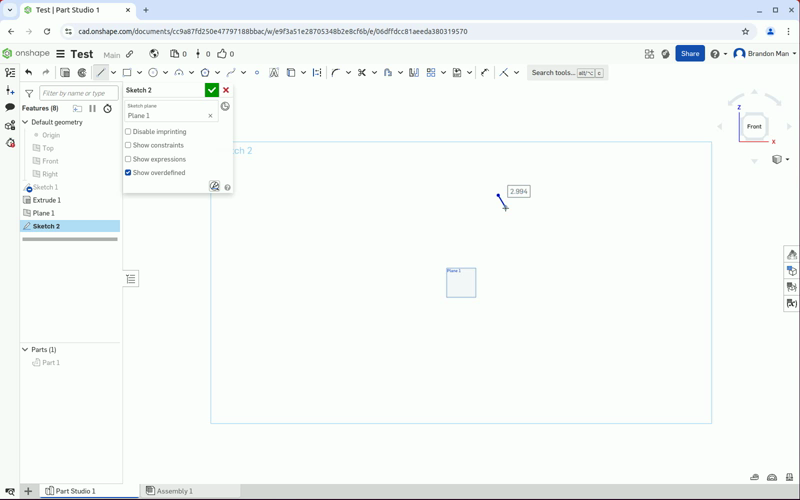
key(a)
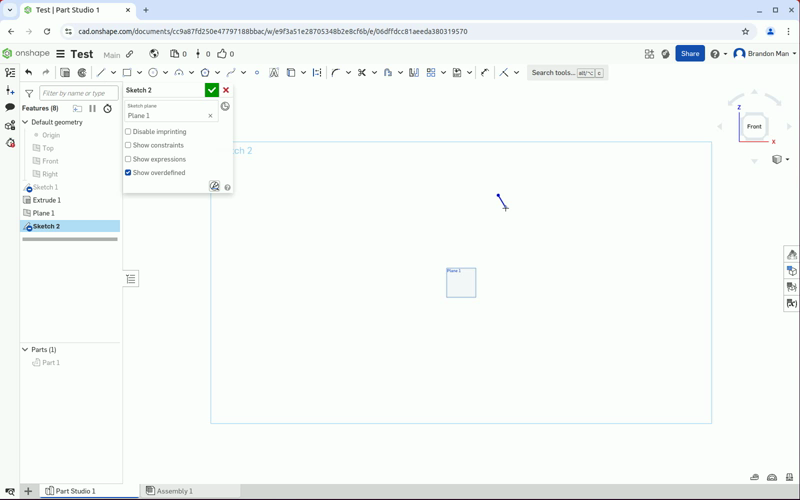
mouse_move(505, 207)
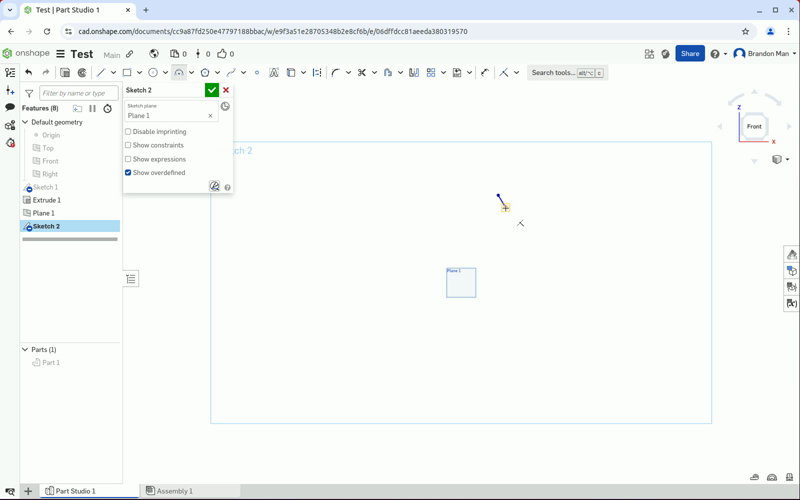
click(505, 207)
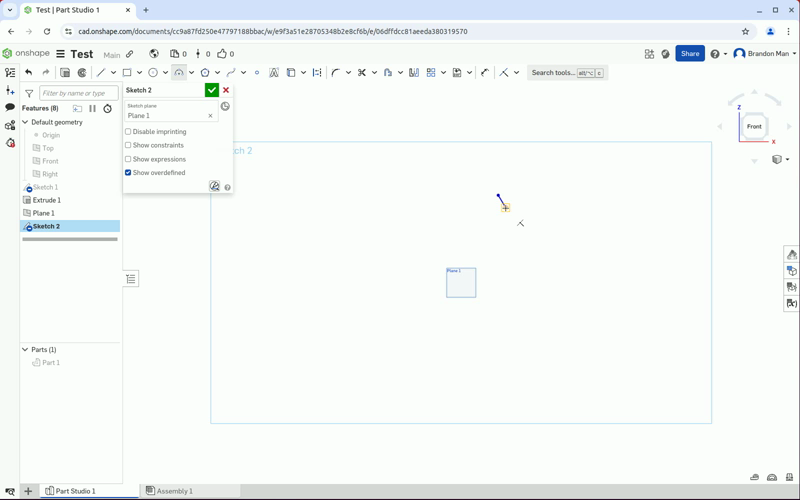
key_down(shift)
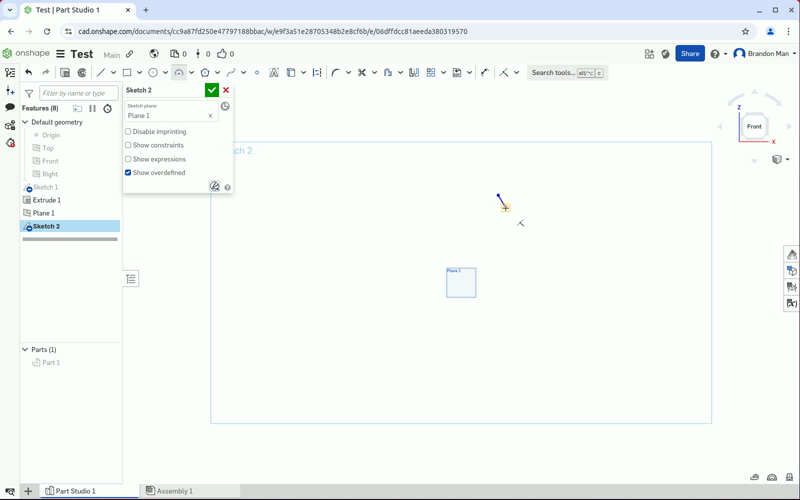
mouse_move(529, 249)
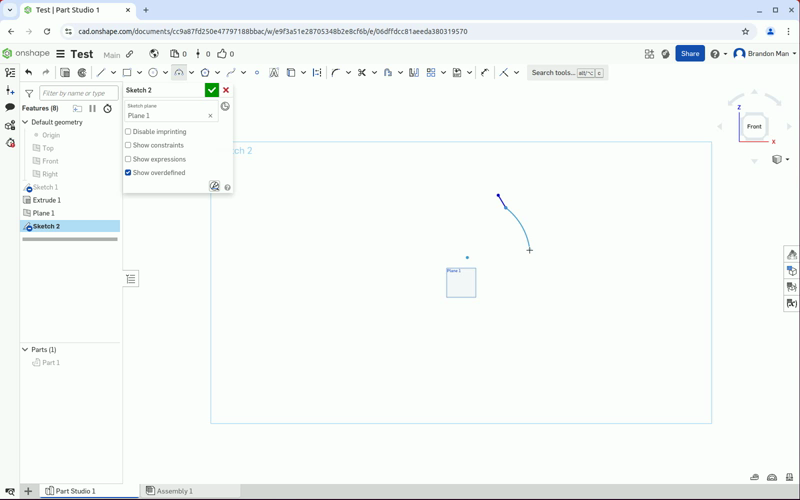
click(529, 249)
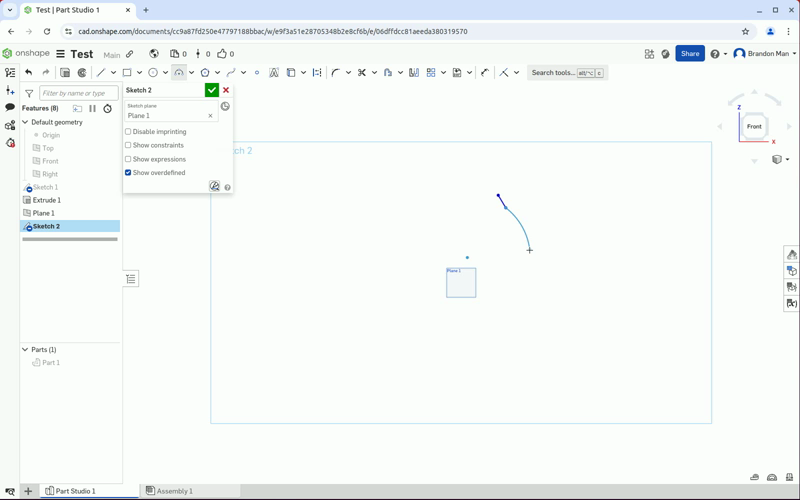
mouse_move(532, 220)
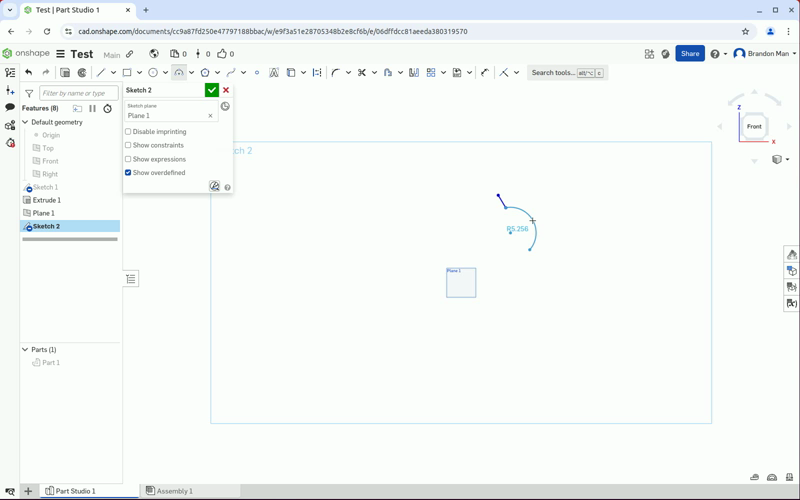
click(532, 220)
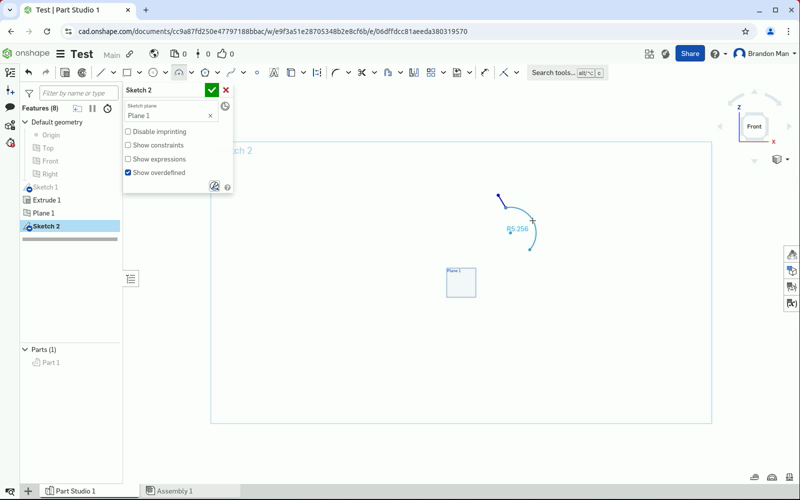
key_up(shift)
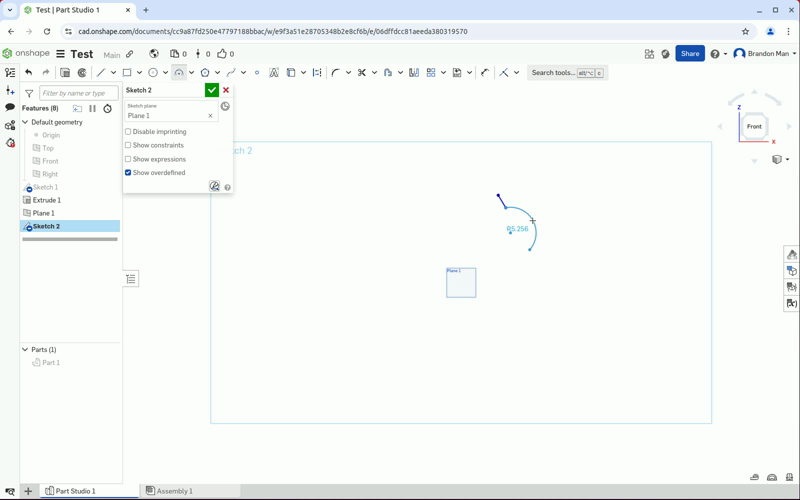
key(esc)
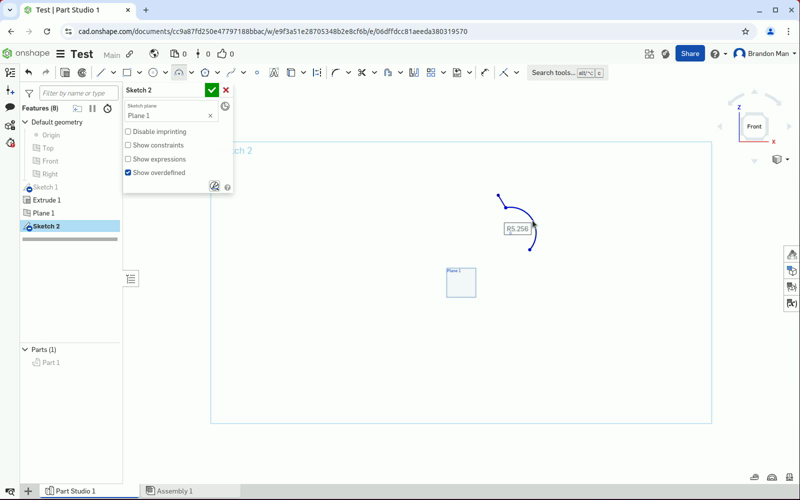
key(l)
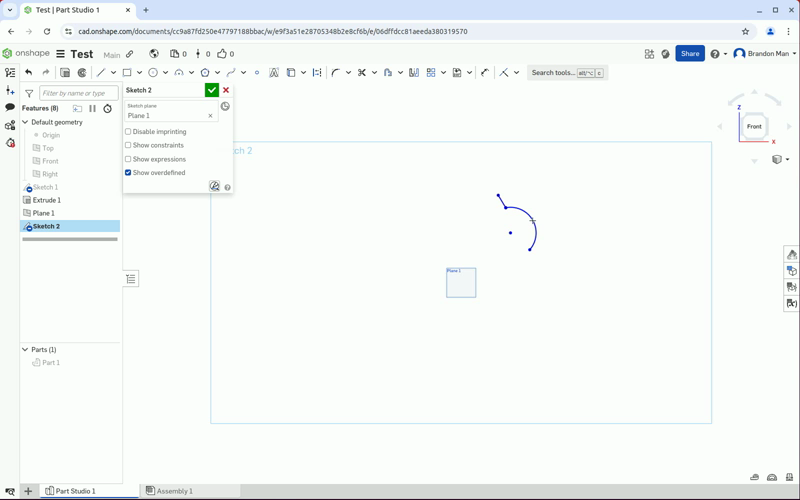
mouse_move(529, 249)
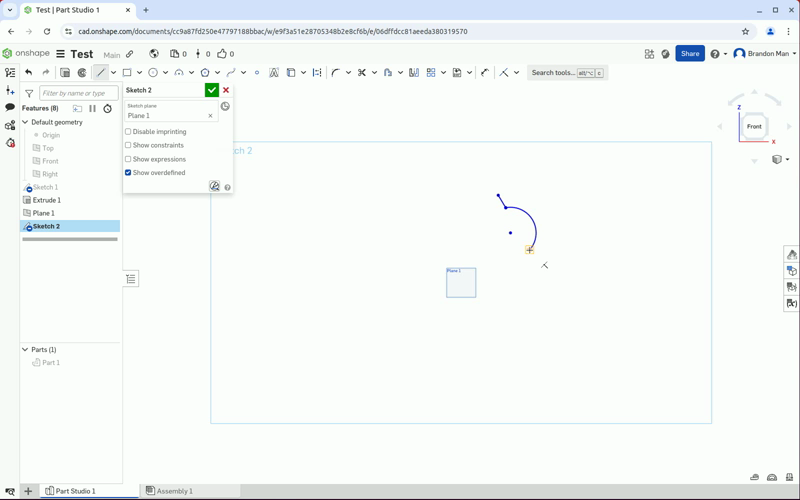
click(529, 249)
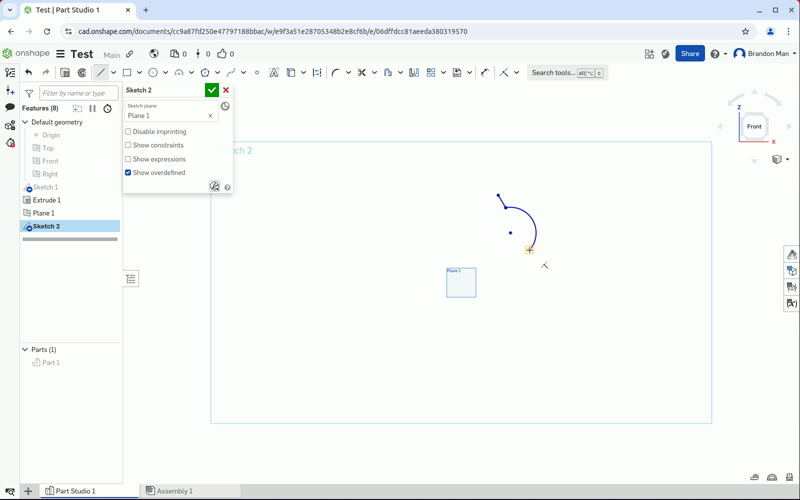
key_down(shift)
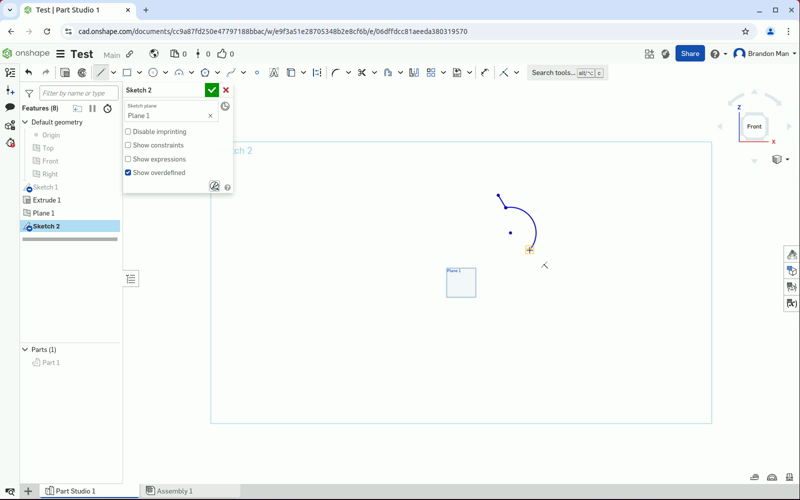
mouse_move(559, 249)
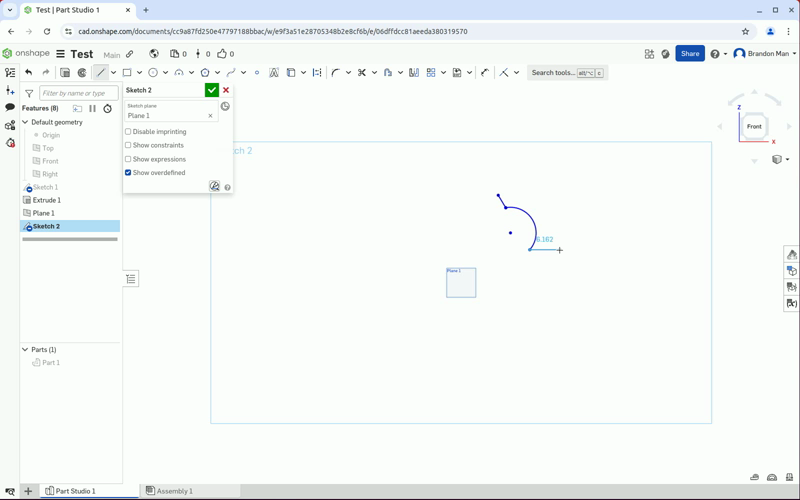
mouse_move(548, 283)
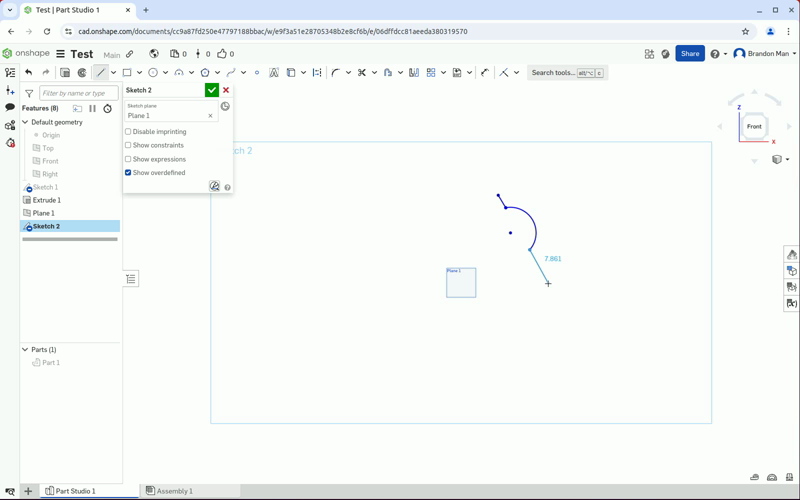
click(548, 283)
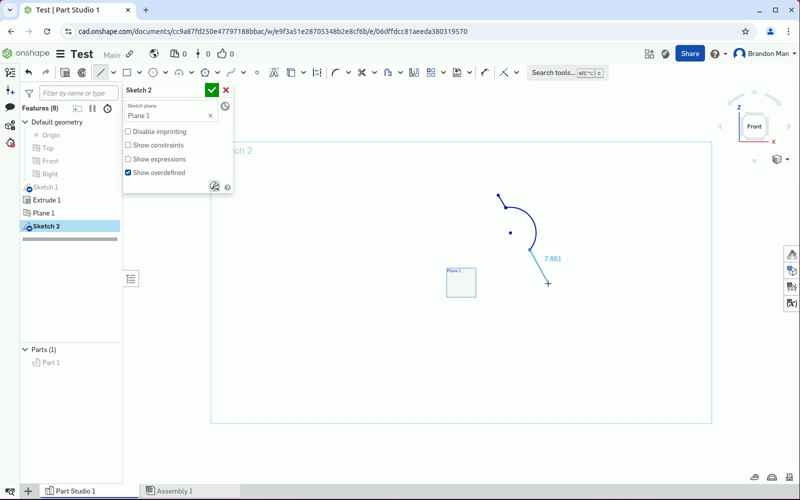
key_up(shift)
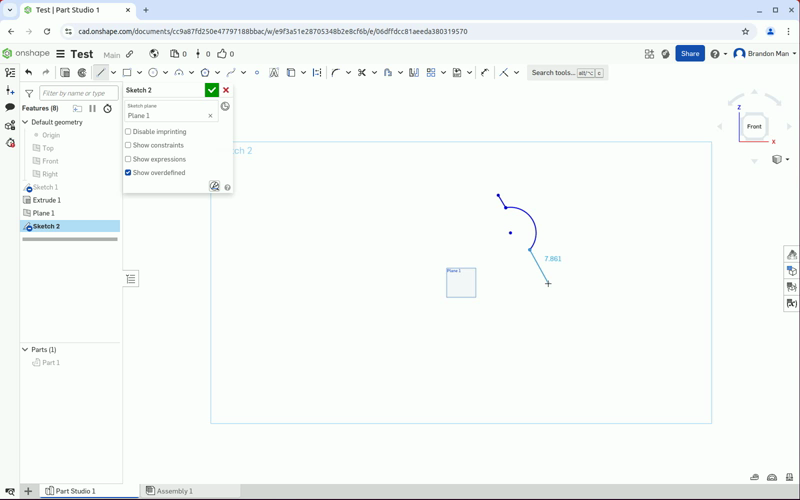
key_down(shift)
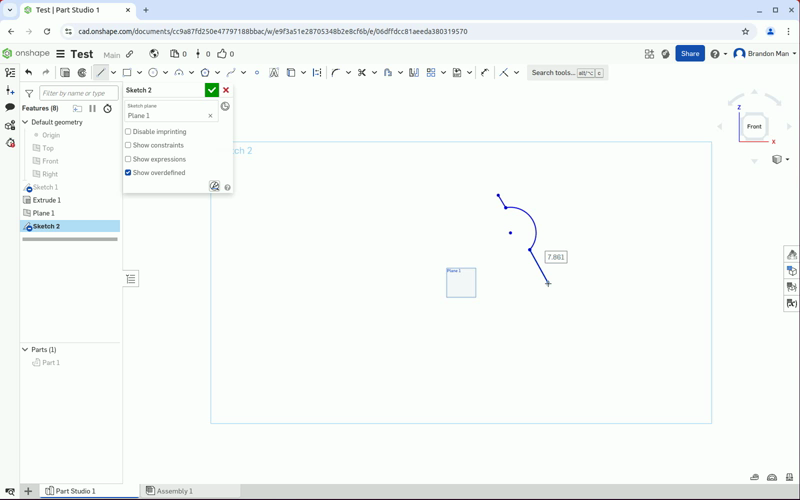
mouse_move(578, 283)
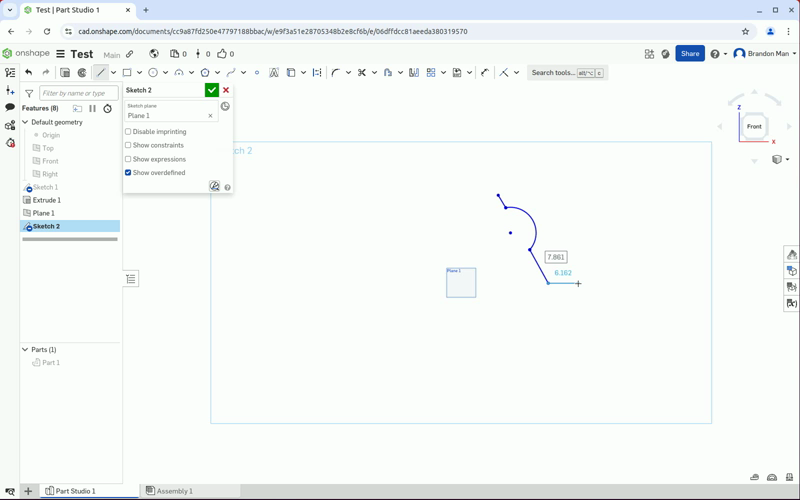
mouse_move(573, 283)
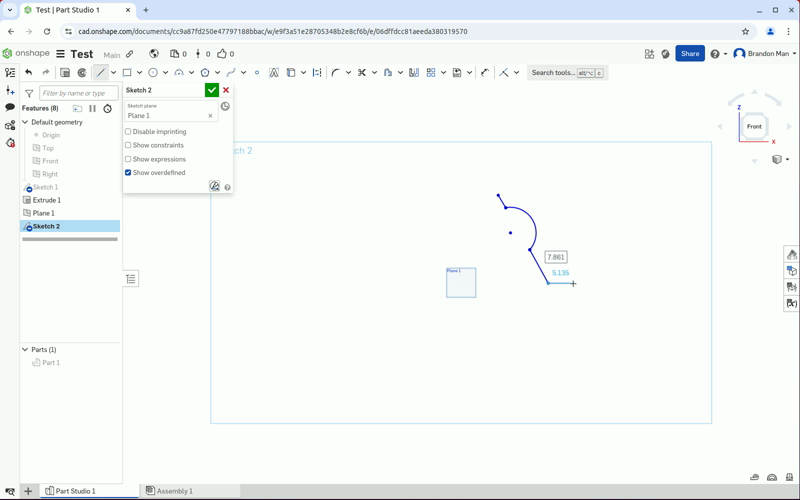
click(573, 283)
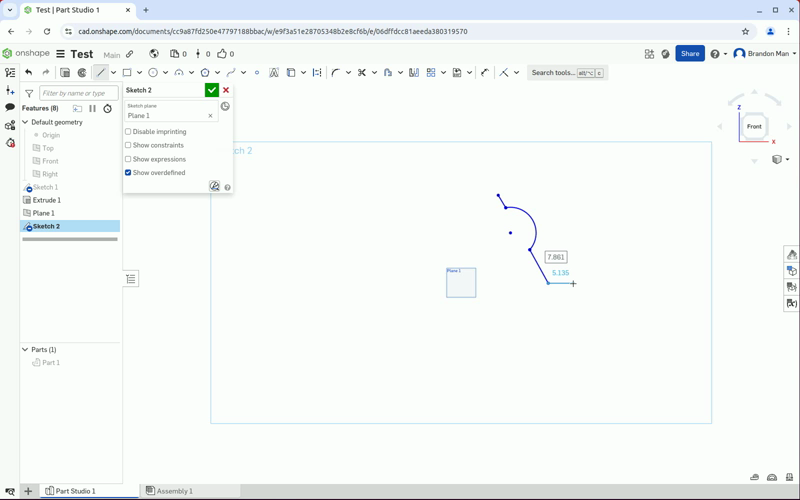
key_up(shift)
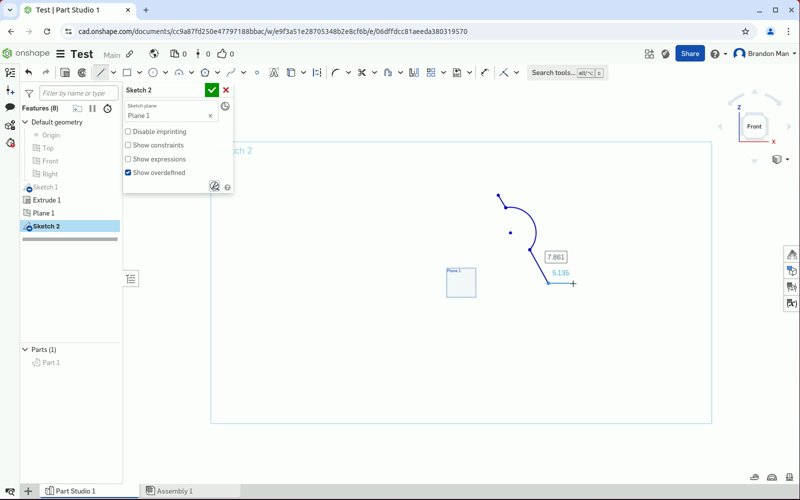
key_down(shift)
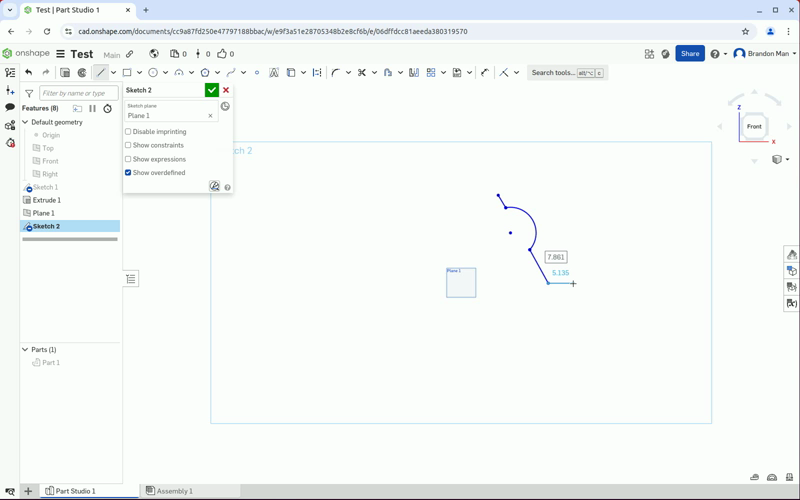
mouse_move(573, 195)
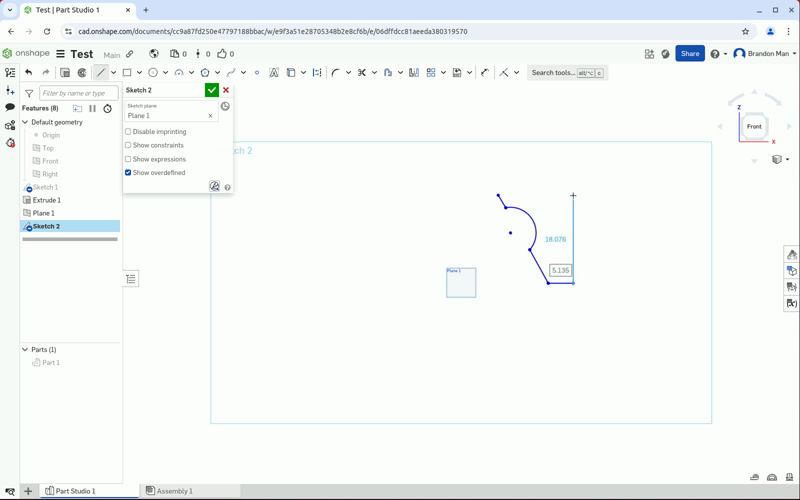
click(573, 195)
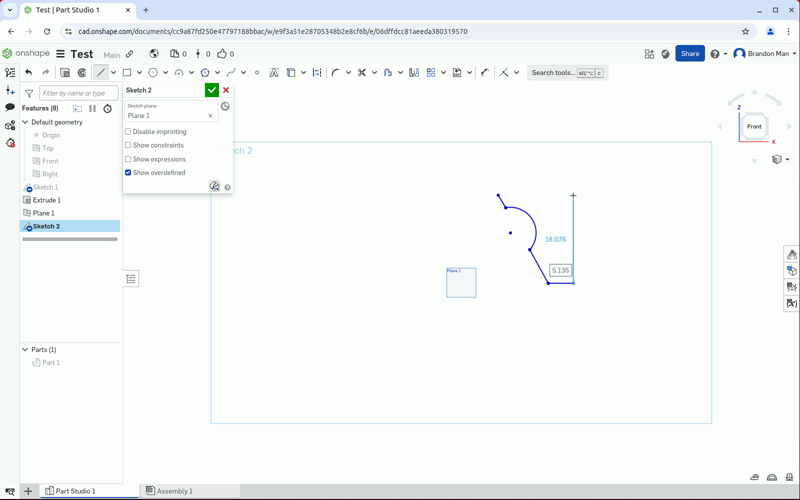
key_up(shift)
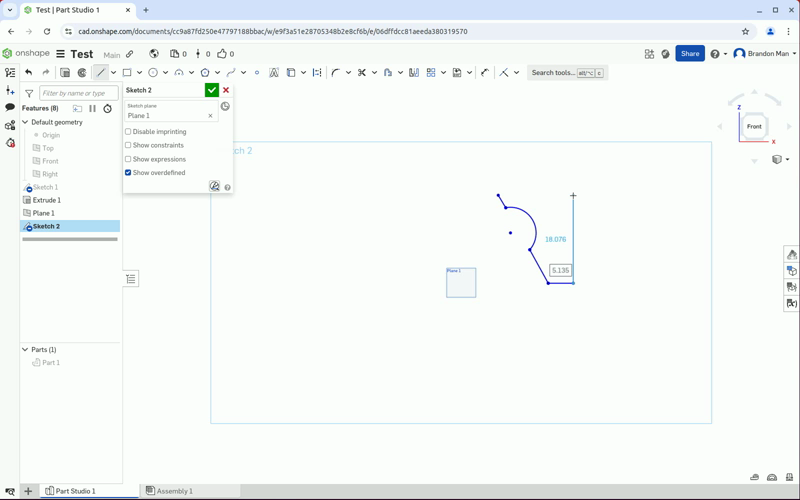
key_down(shift)
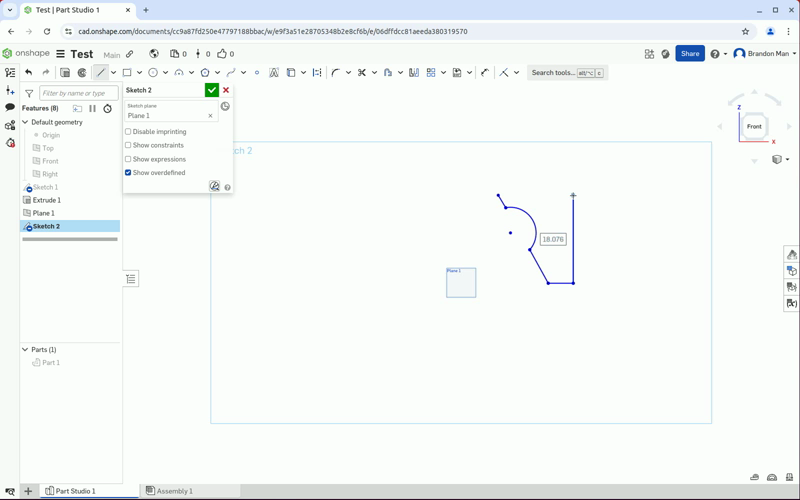
mouse_move(498, 195)
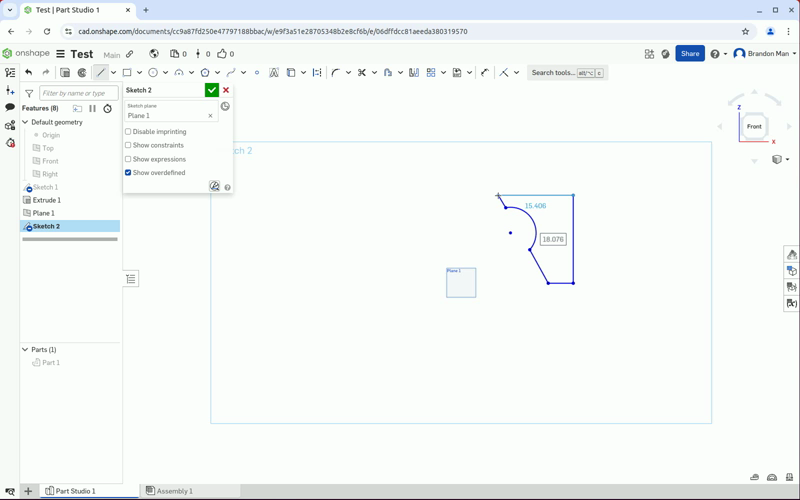
key_up(shift)
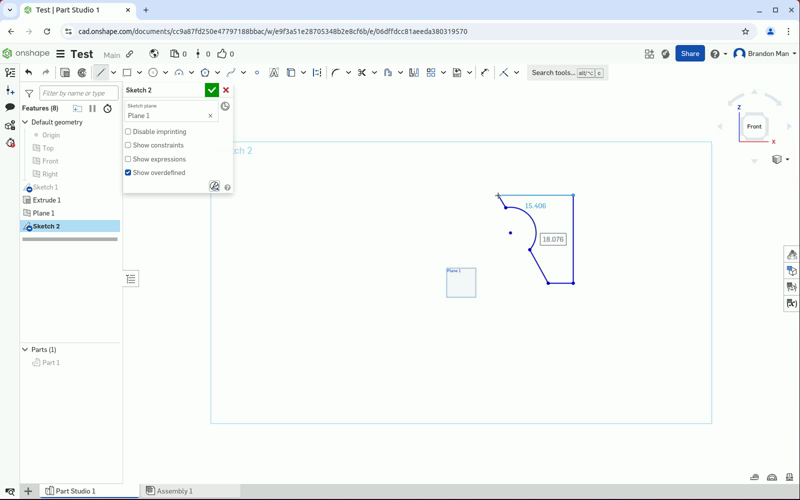
click(498, 195)
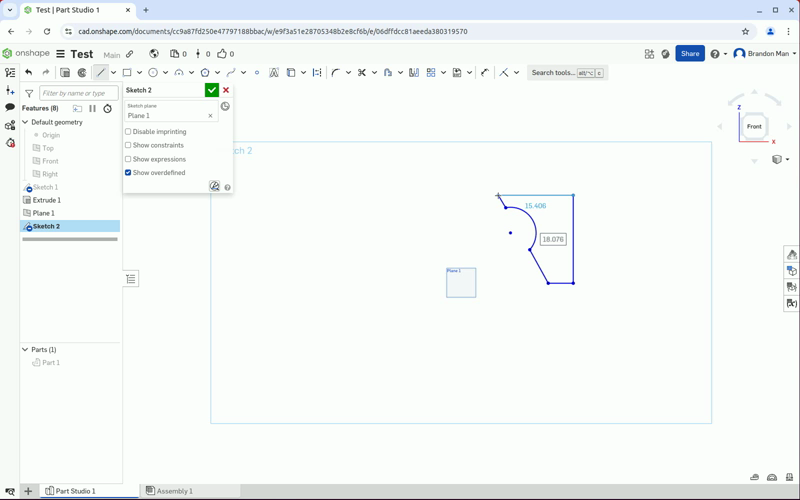
key(esc)
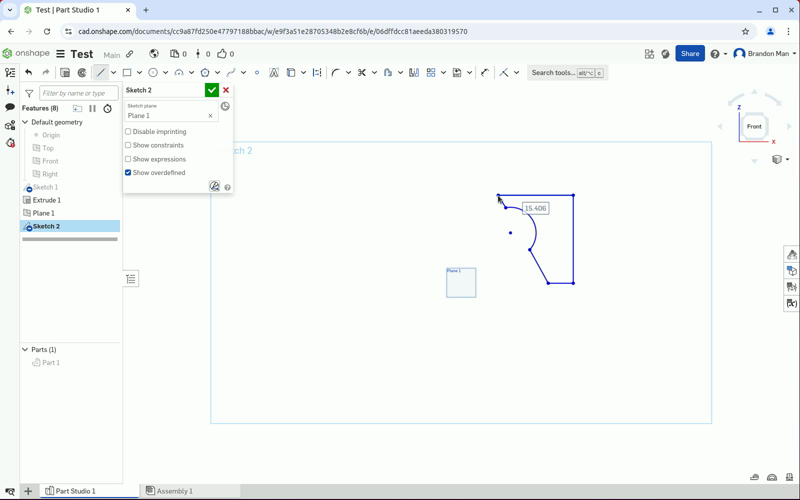
mouse_move(566, 250)
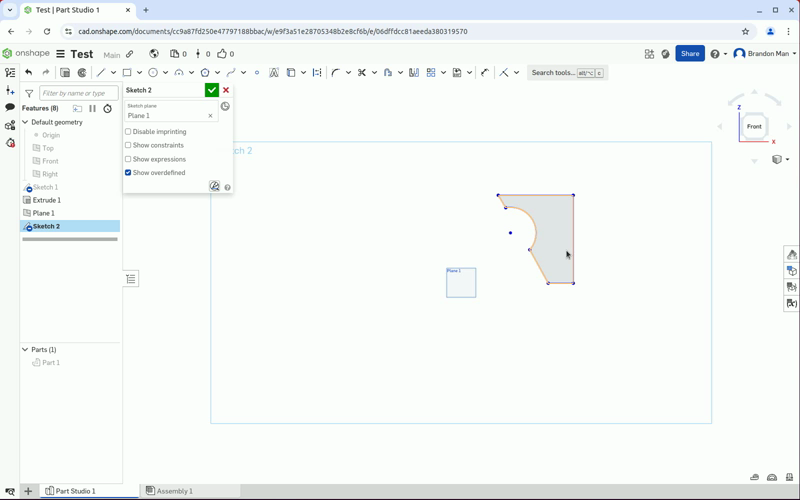
click(566, 250)
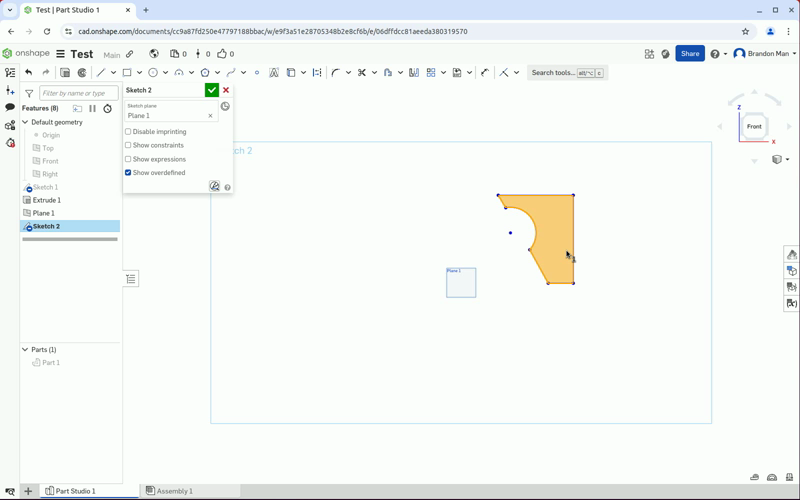
mouse_move(73, 352)
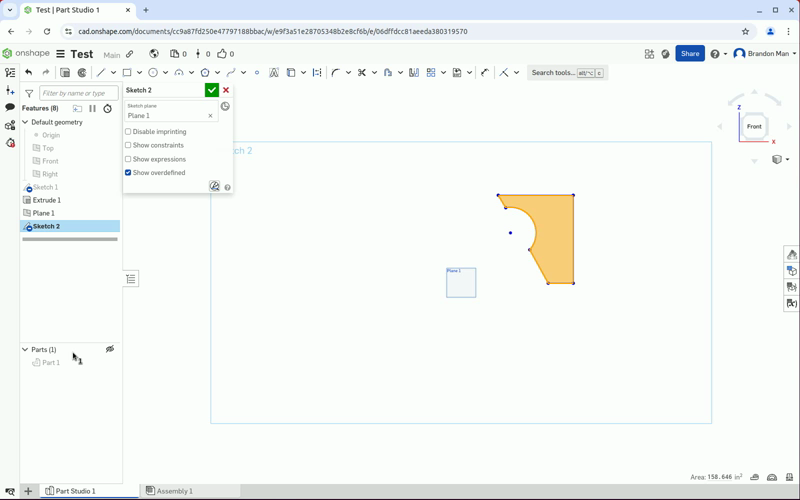
key(shift+y)
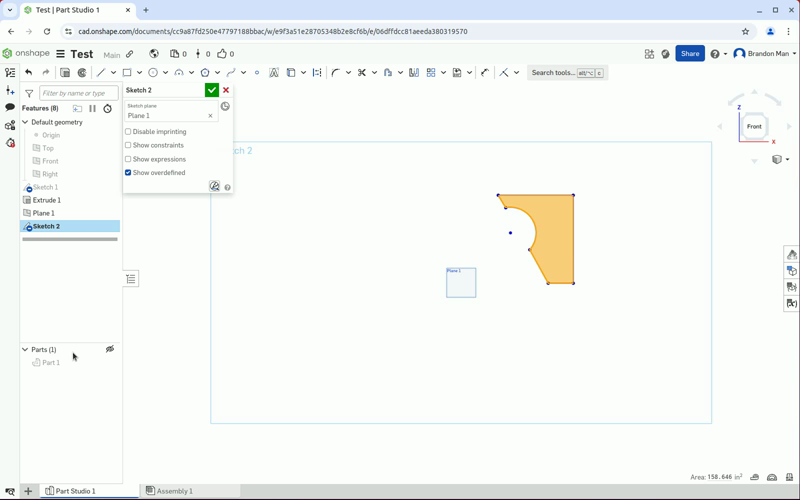
key(shift+e)
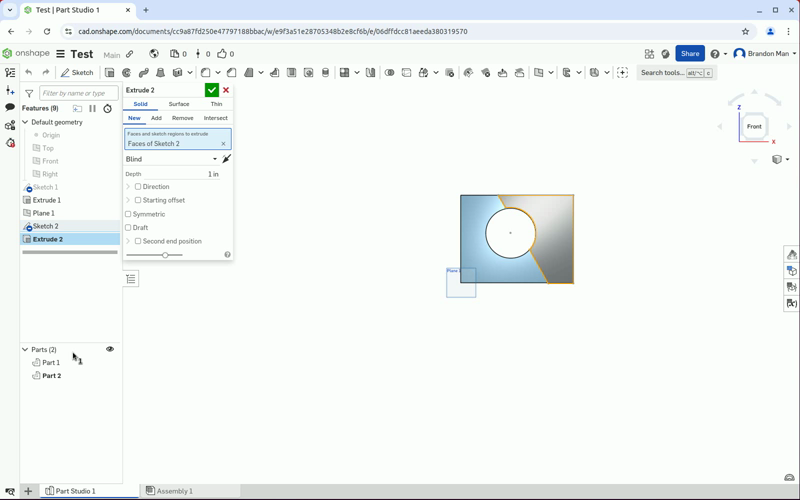
mouse_move(143, 106)
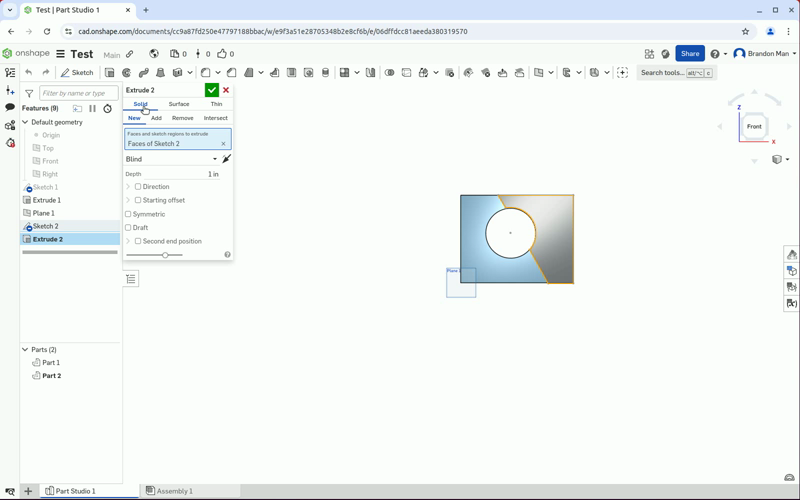
click(143, 106)
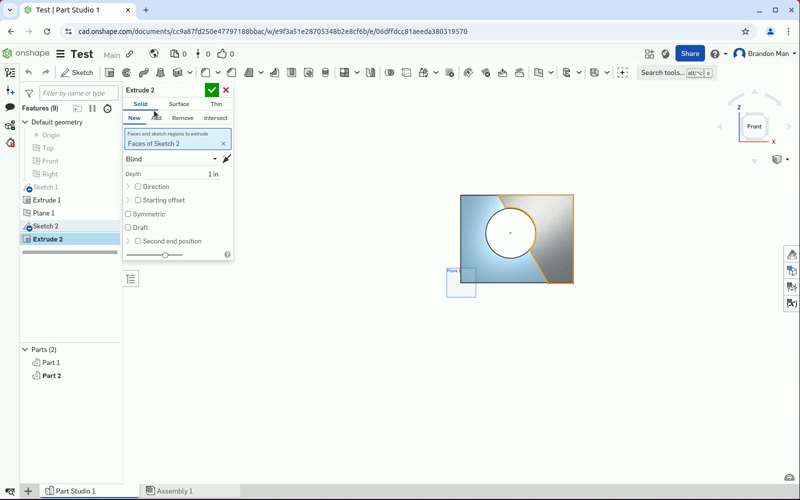
mouse_move(186, 120)
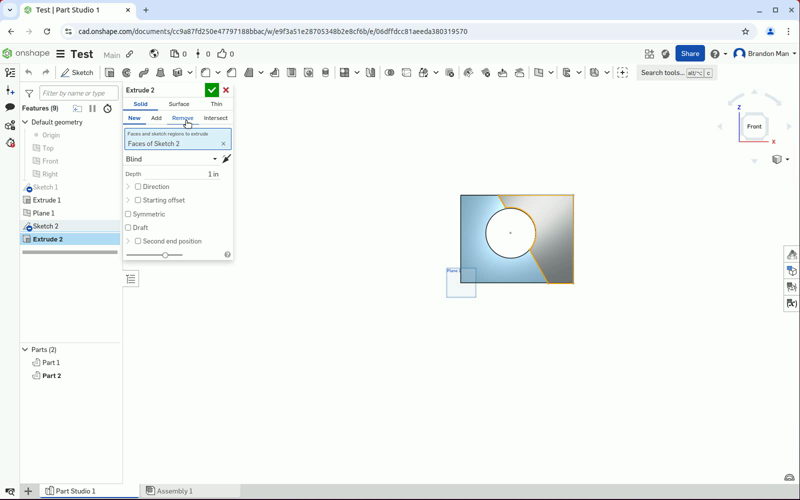
click(186, 120)
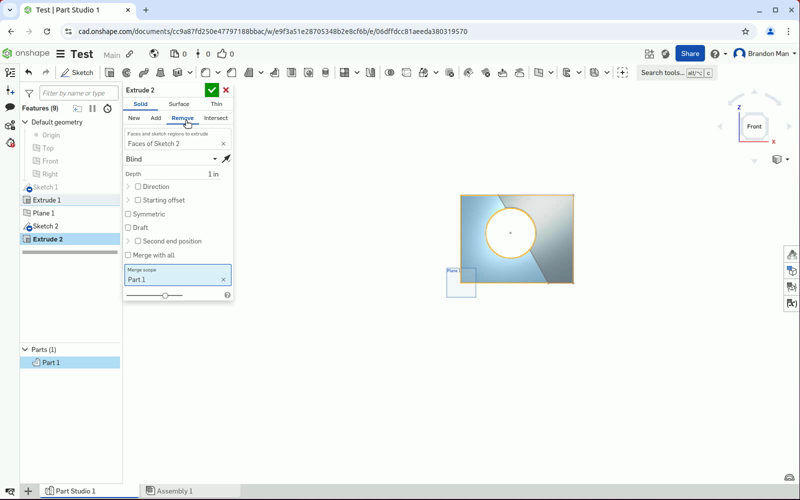
key(tab, 4)
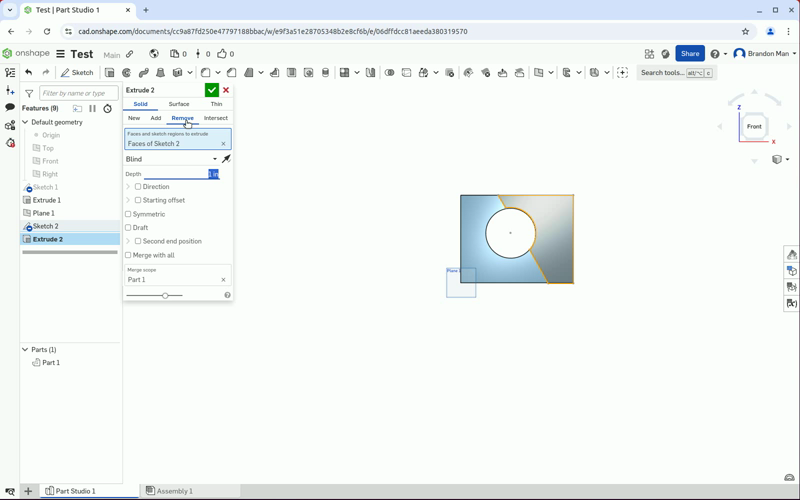
text(5.055)
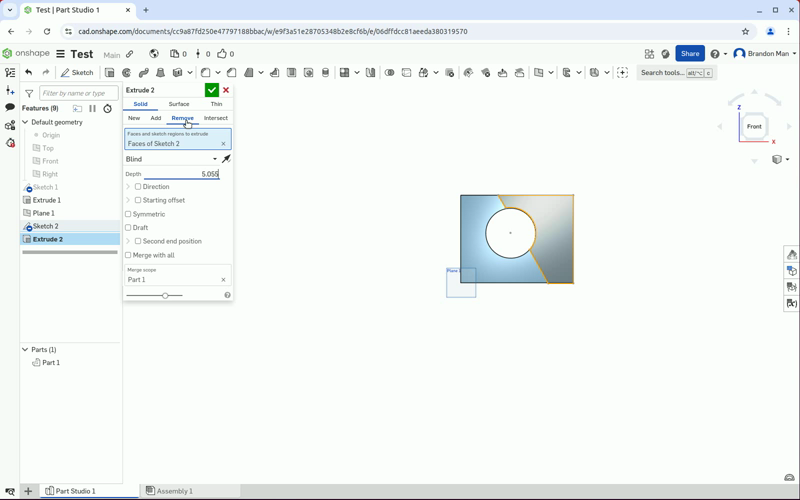
key(tab, 6)
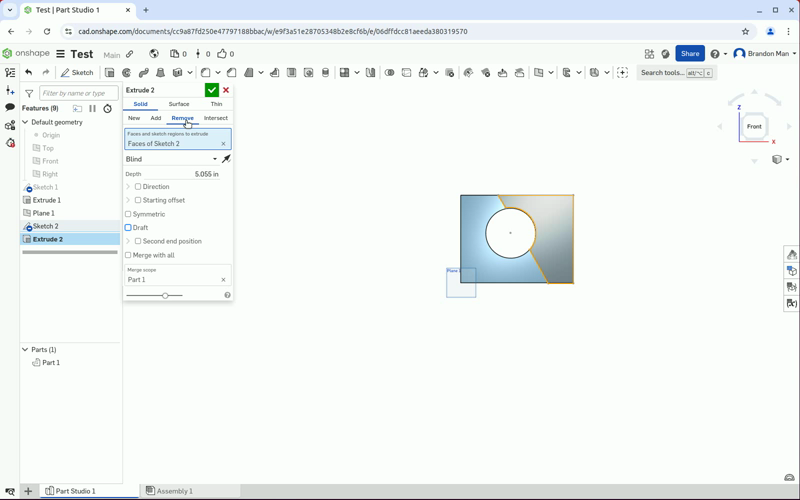
key(space)
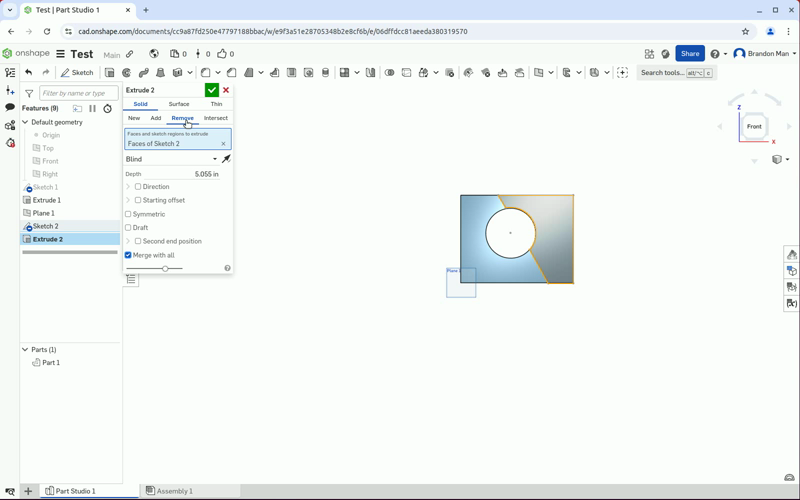
key(enter)
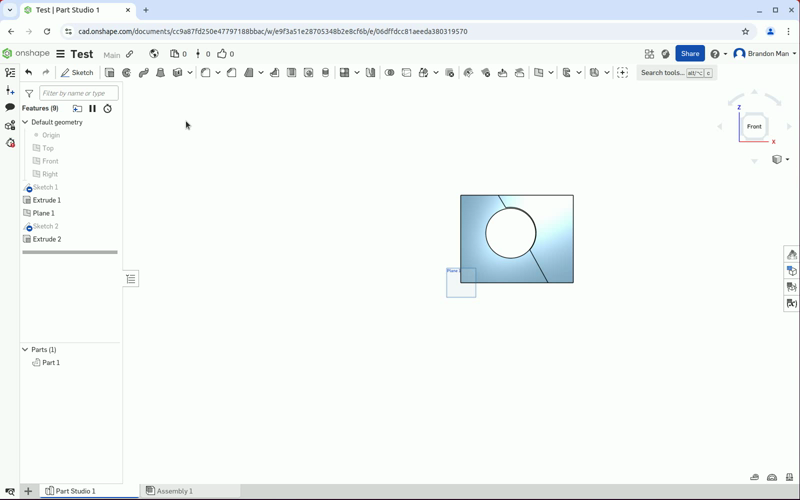
key(shift+h)
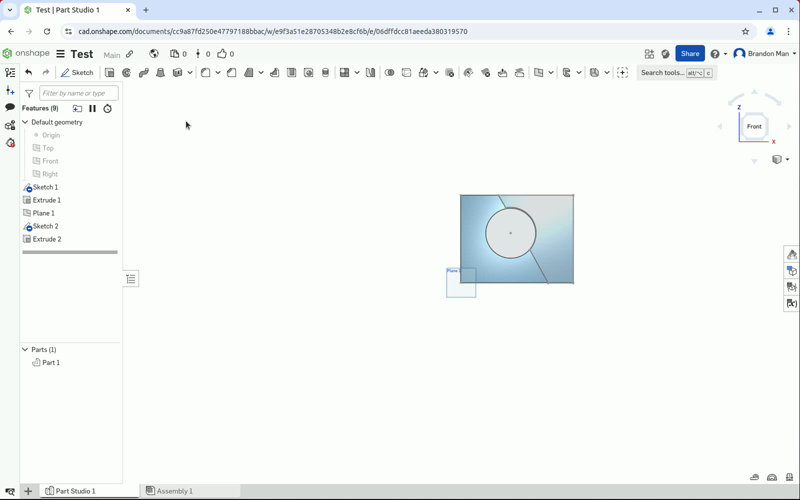
key(shift+h)
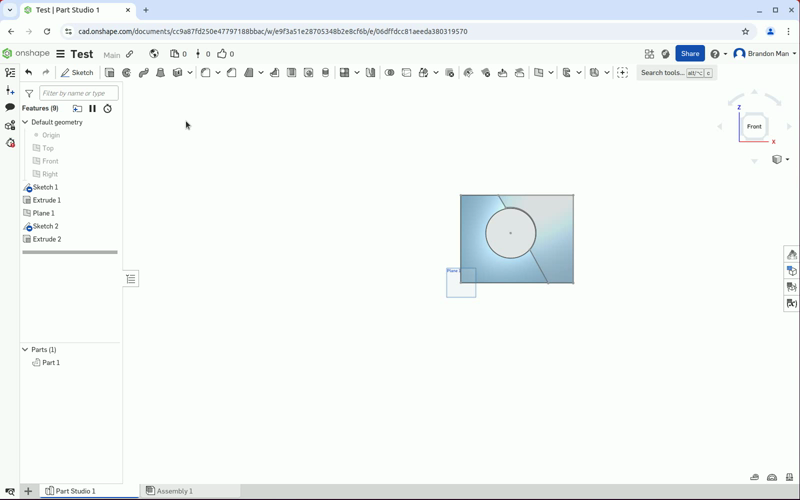
key(shift+7)
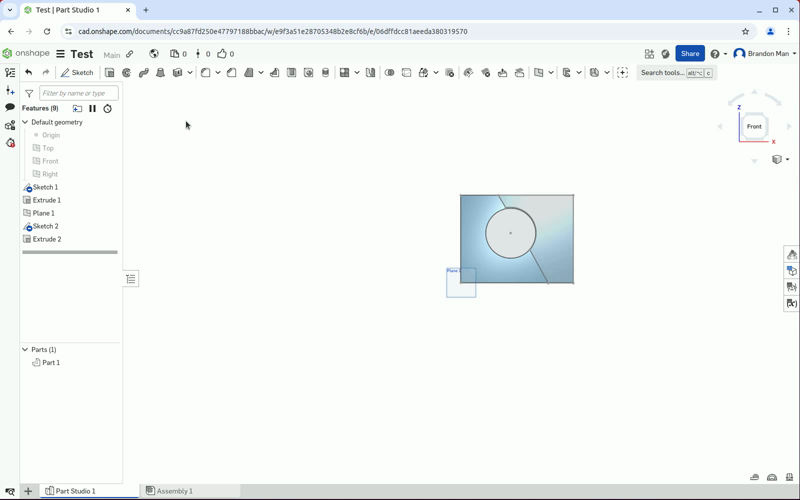
key(left, 2)
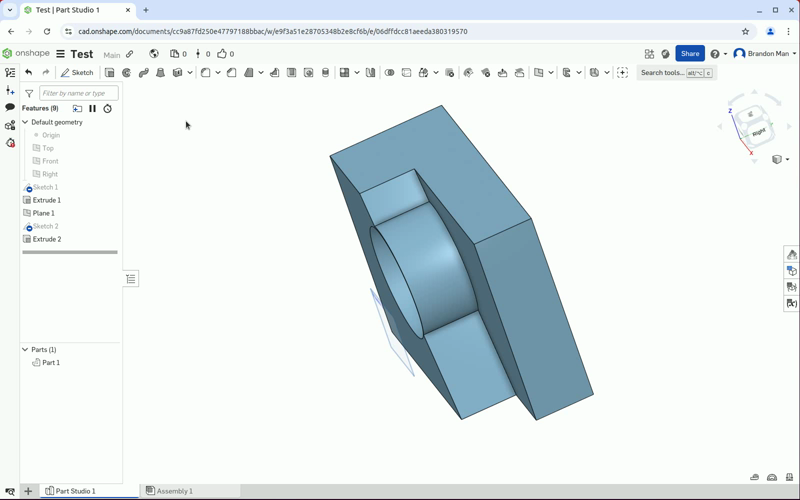
key(down, 2)
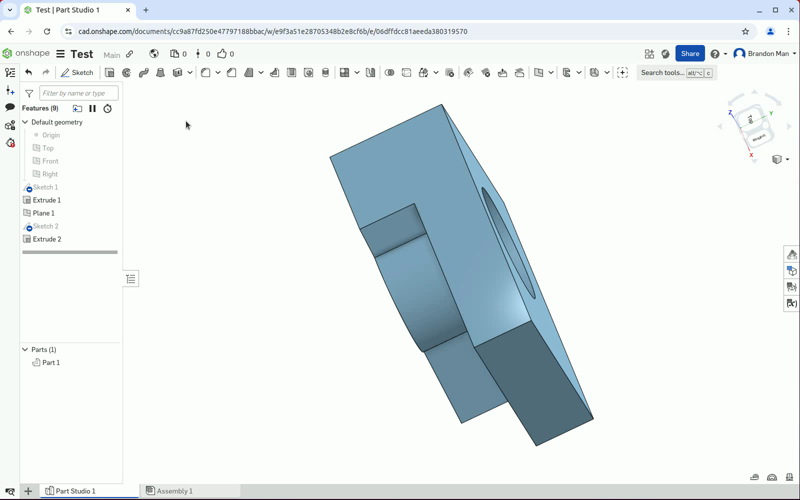
key(up, 2)
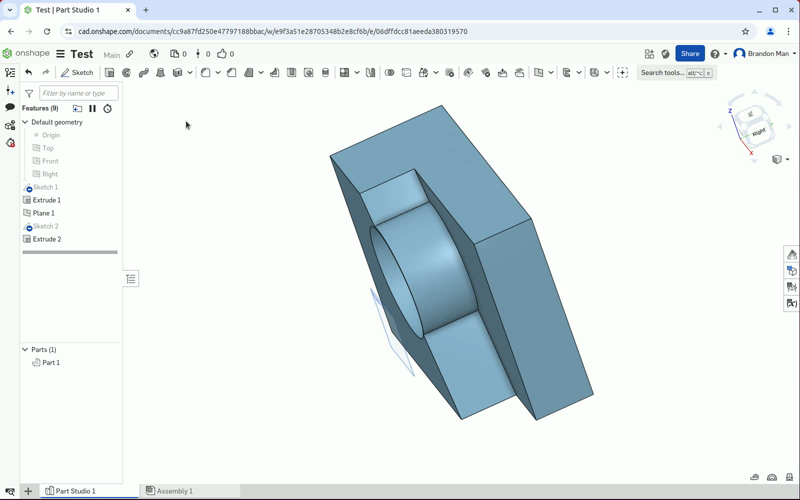
key(right, 2)
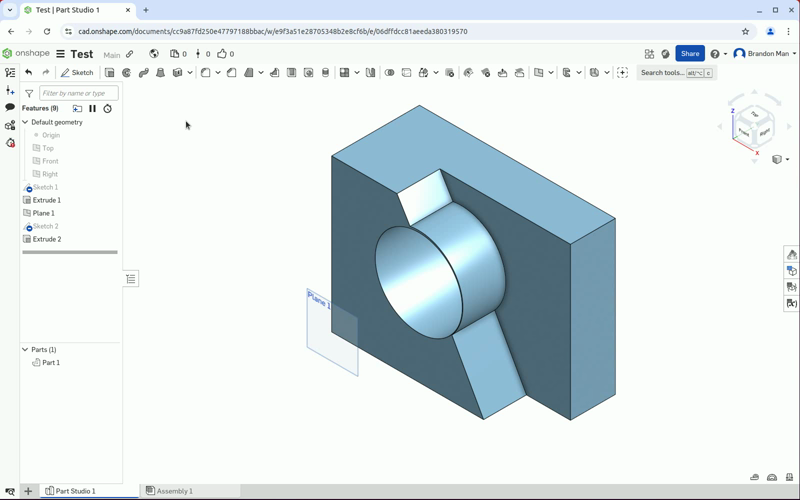
mouse_move(73, 189)
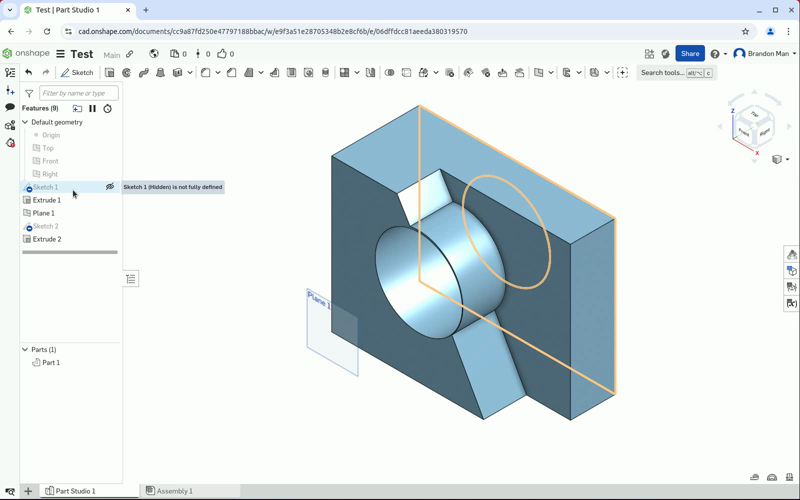
click(73, 189)